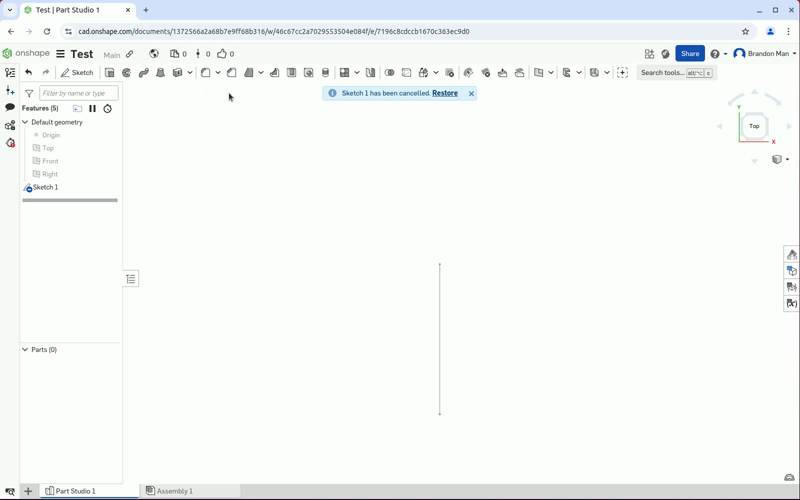
key(shift+h)
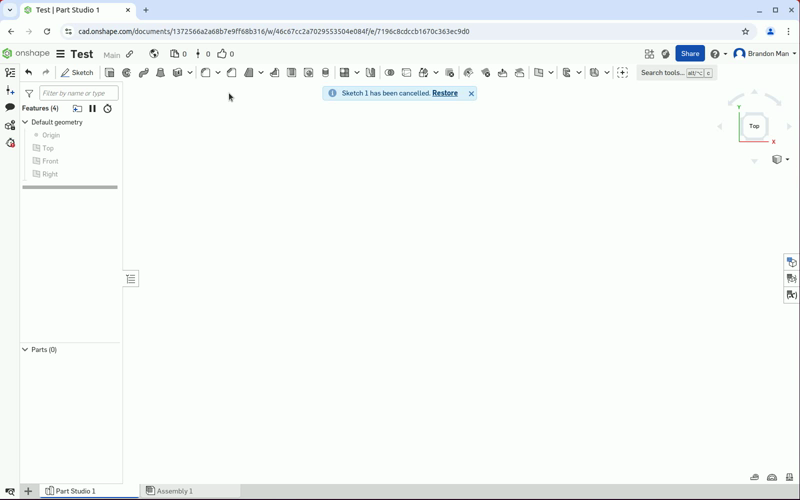
mouse_move(73, 352)
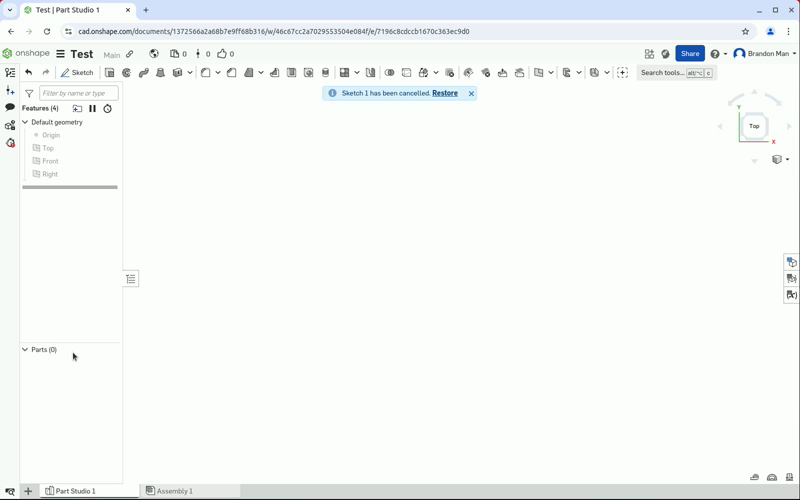
key(y)
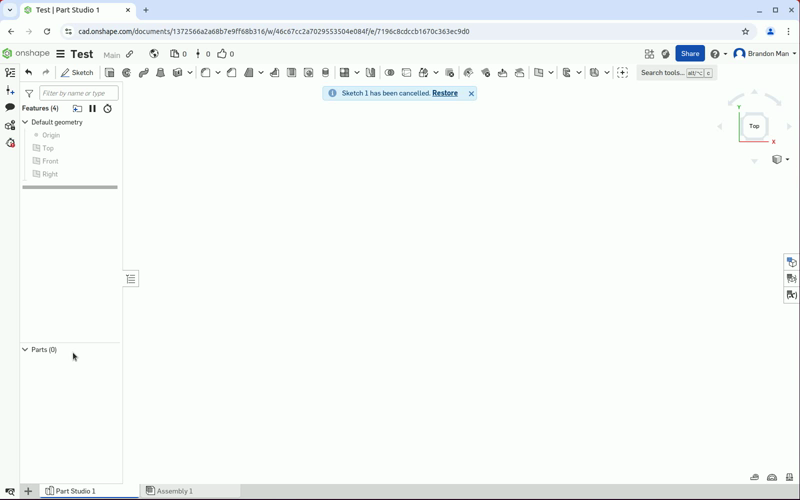
key(shift+p)
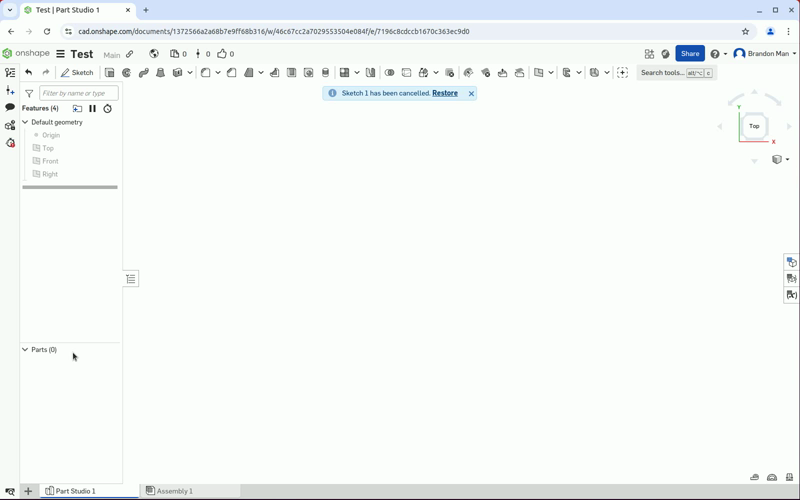
key(space)
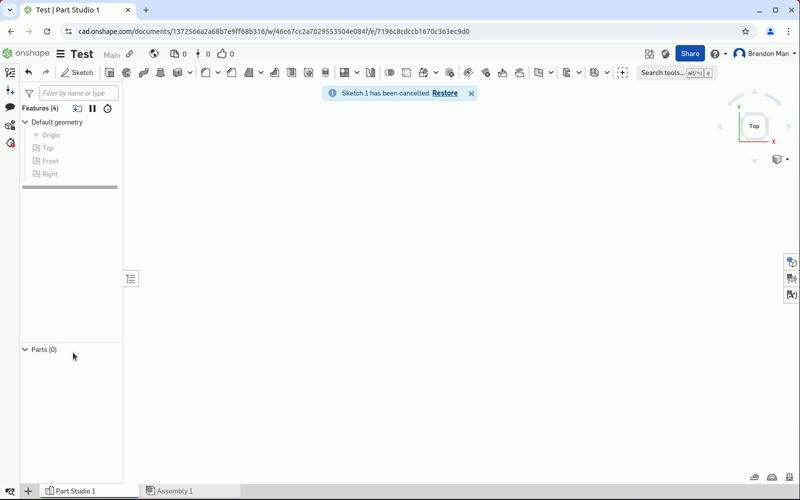
key_down(shift)
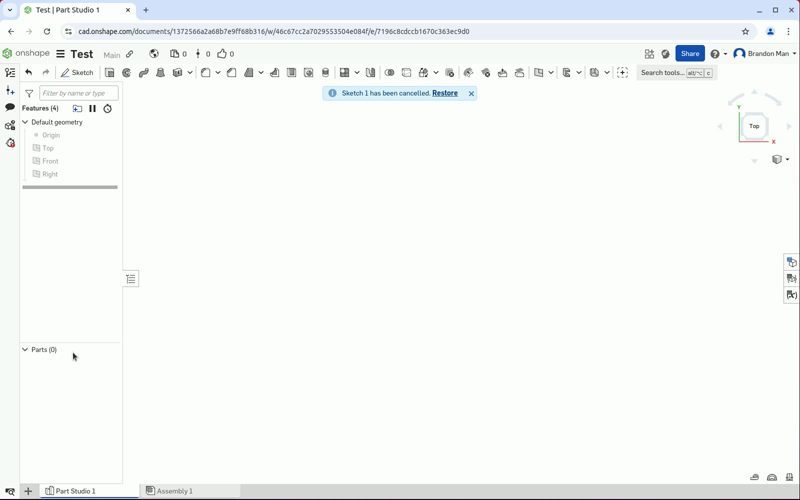
key(up)
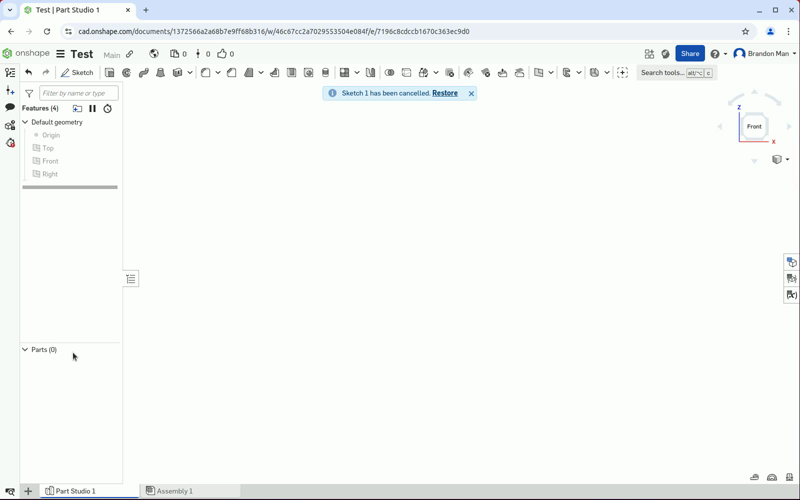
key_up(shift)
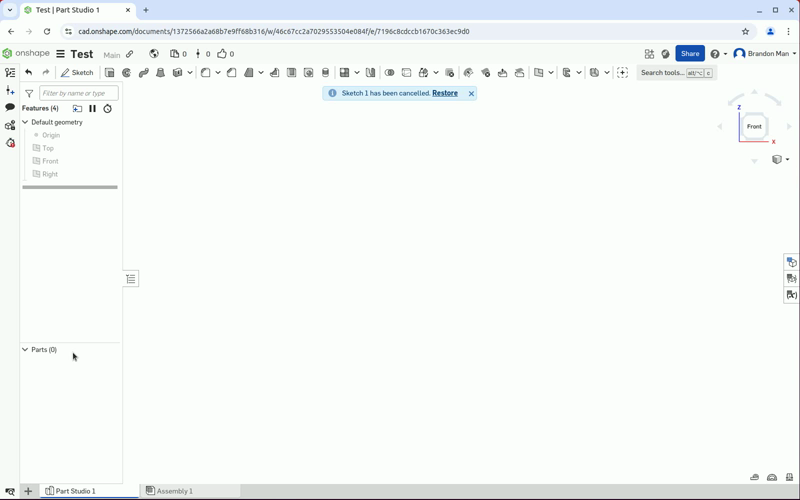
mouse_move(73, 352)
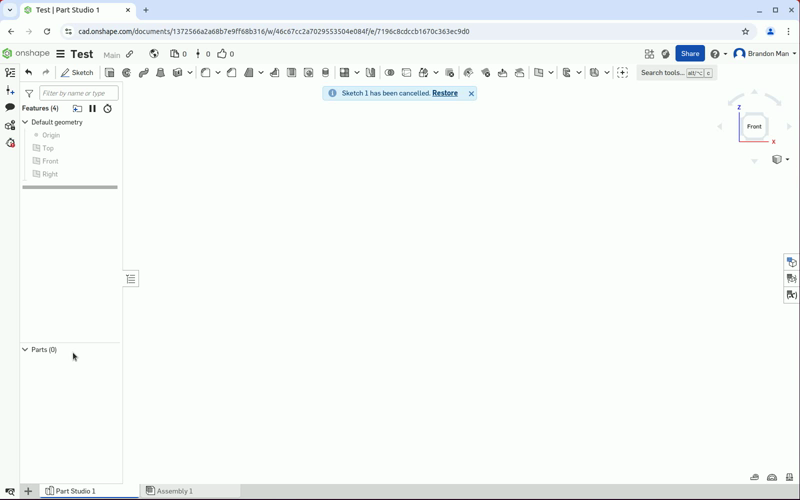
key(shift+y)
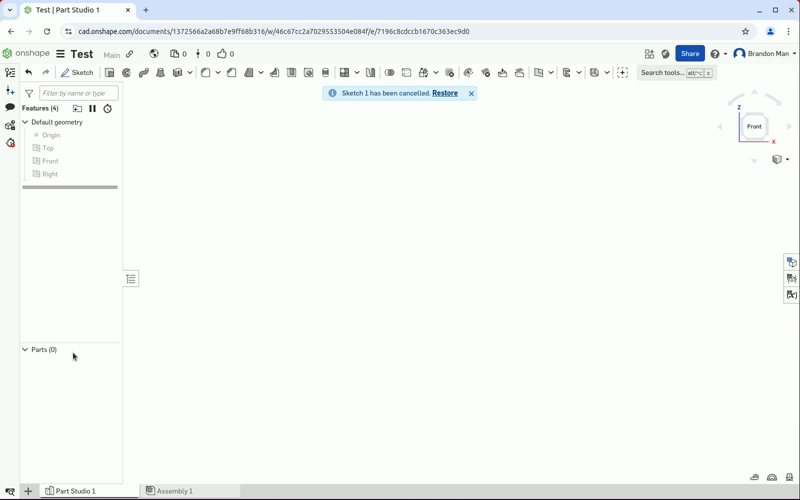
key(shift+s)
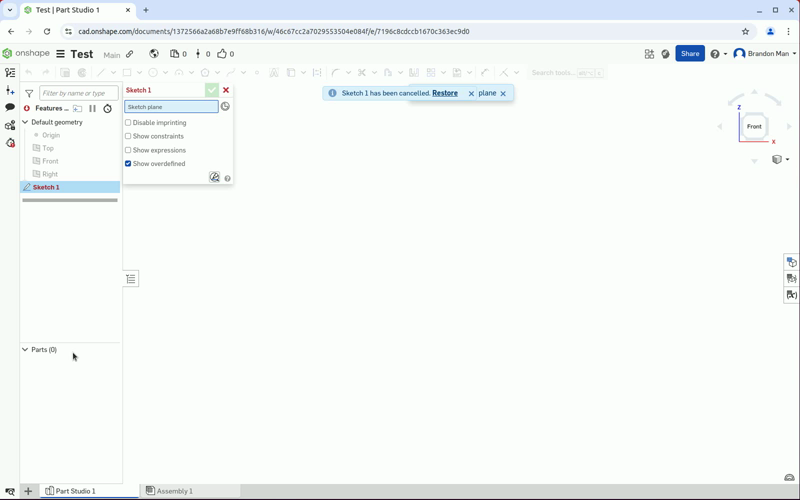
mouse_move(73, 163)
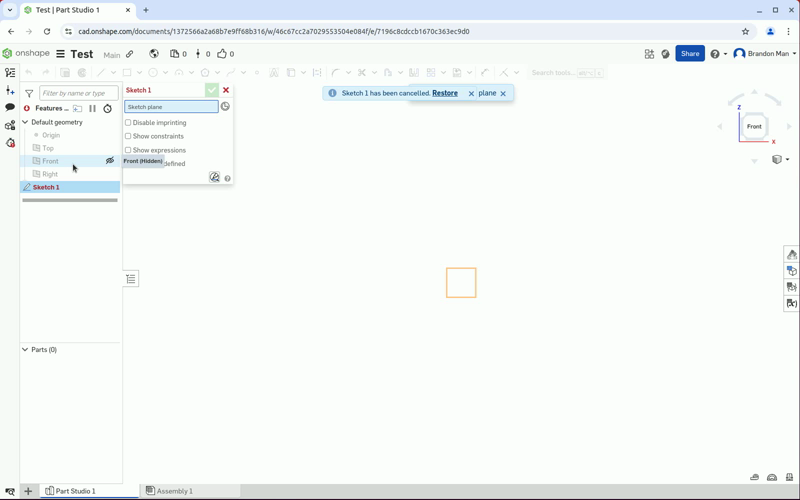
click(73, 163)
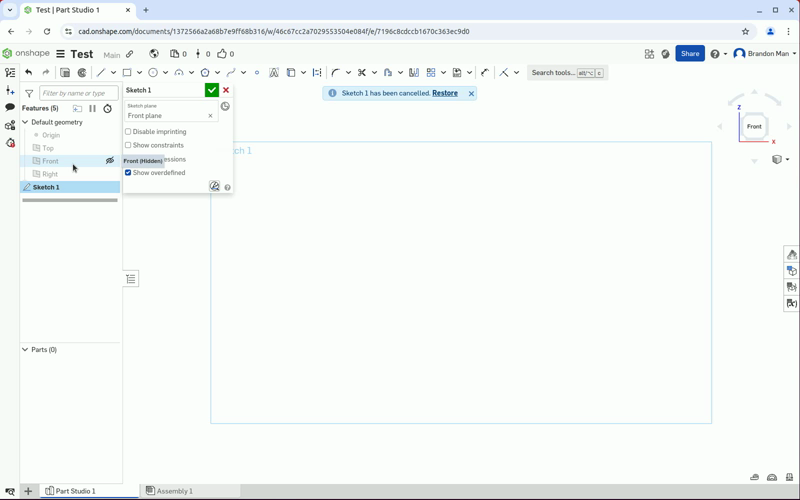
mouse_move(73, 352)
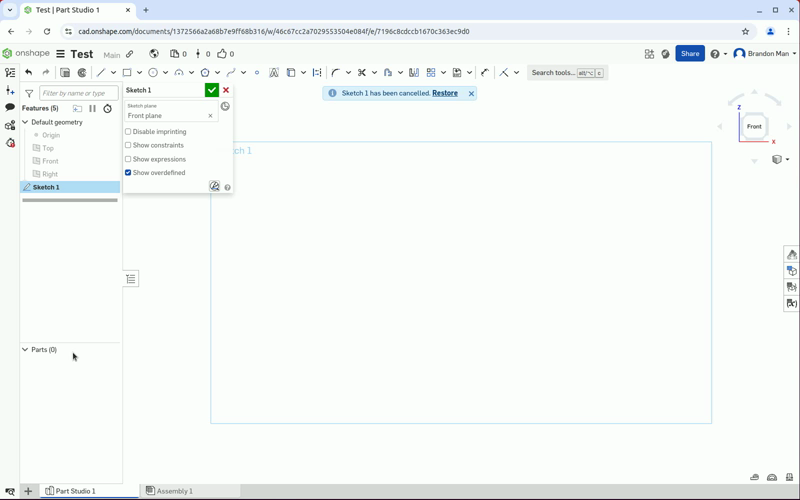
key(y)
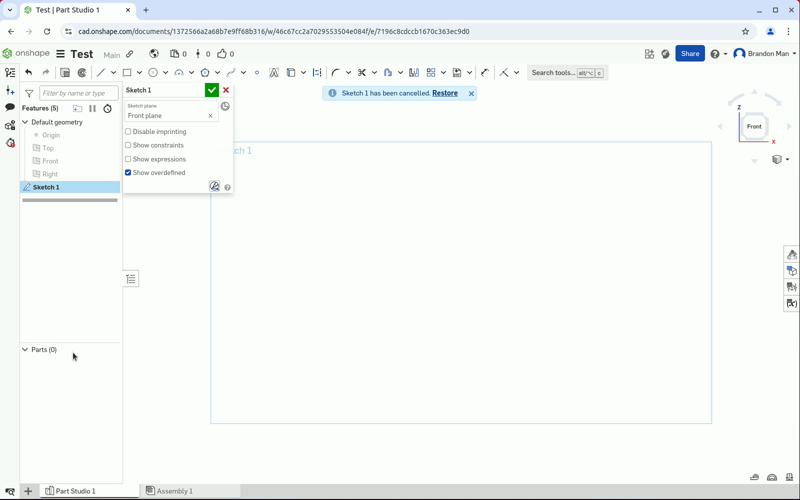
key(c)
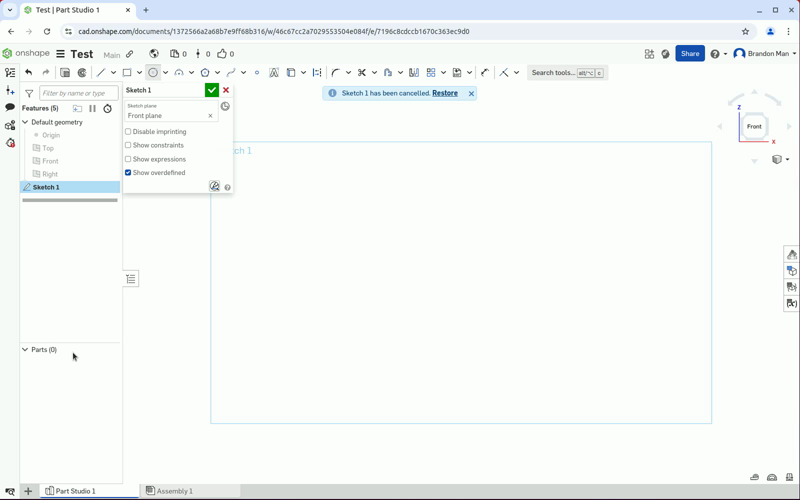
key_down(shift)
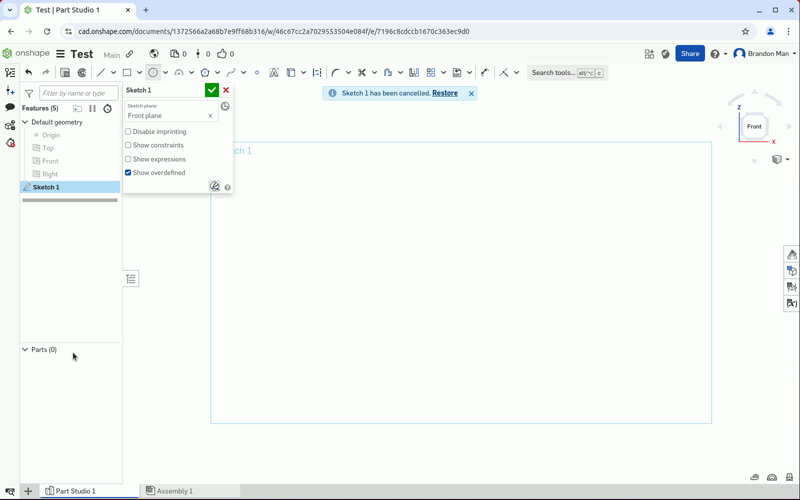
mouse_move(359, 198)
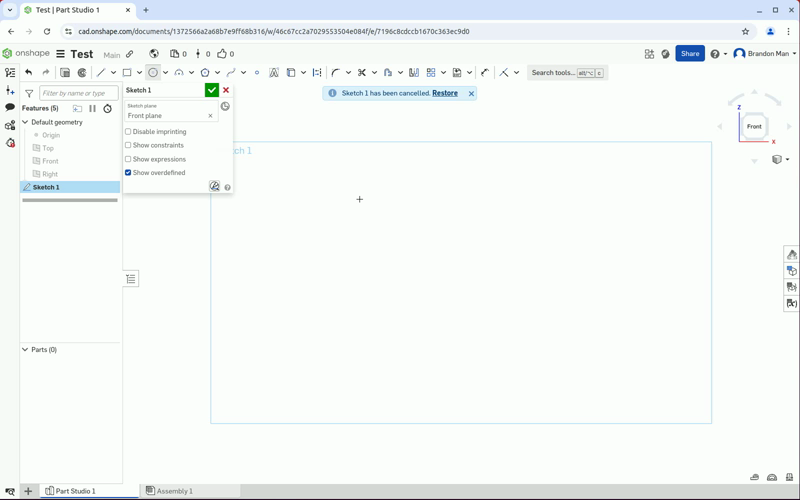
click(359, 198)
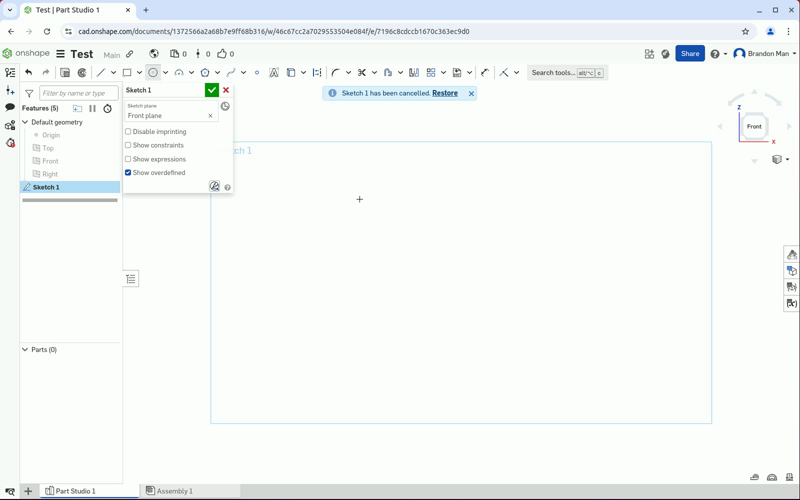
key_up(shift)
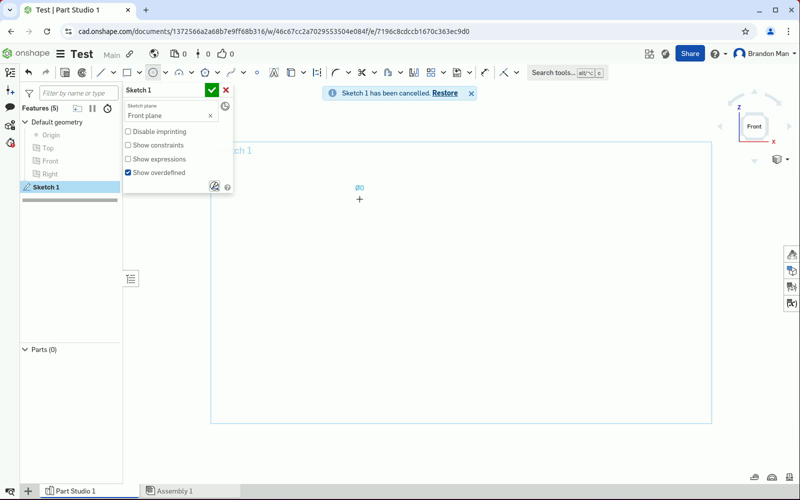
mouse_move(371, 198)
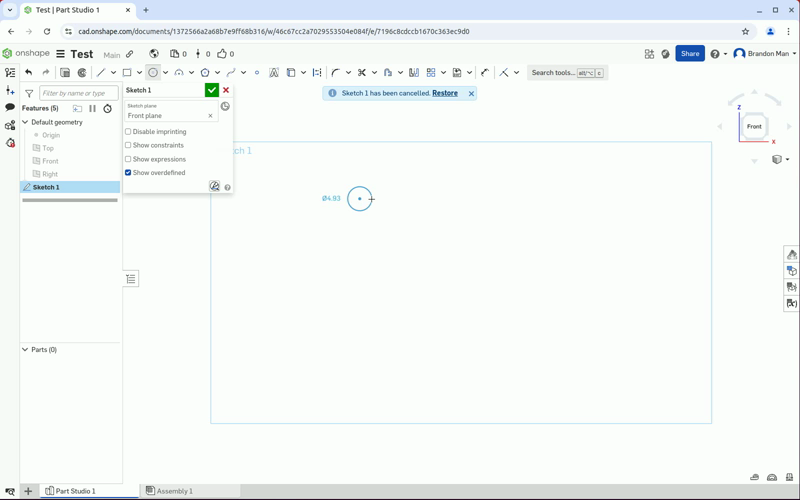
click(371, 198)
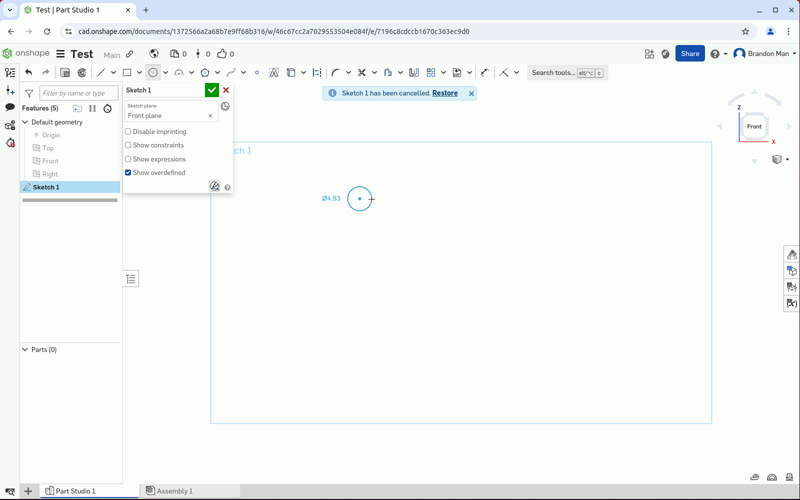
key(esc)
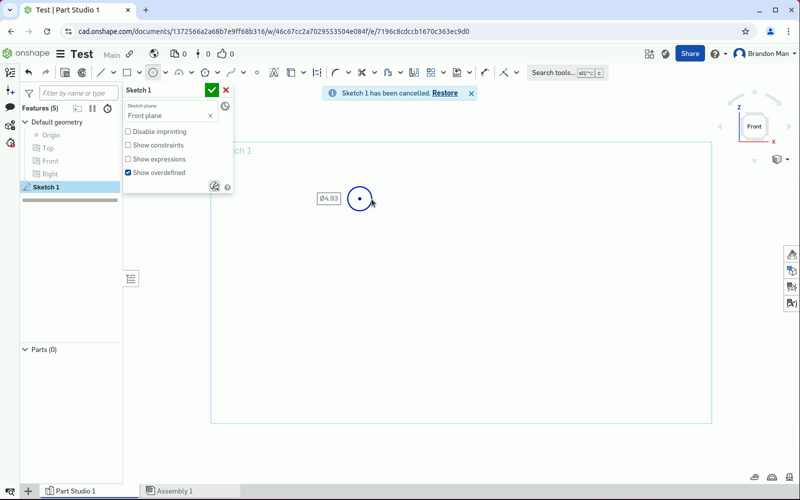
mouse_move(352, 199)
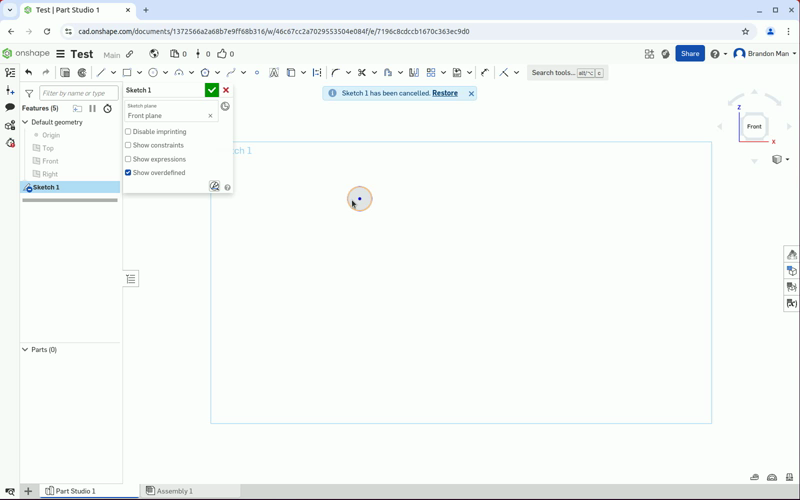
scroll(6)
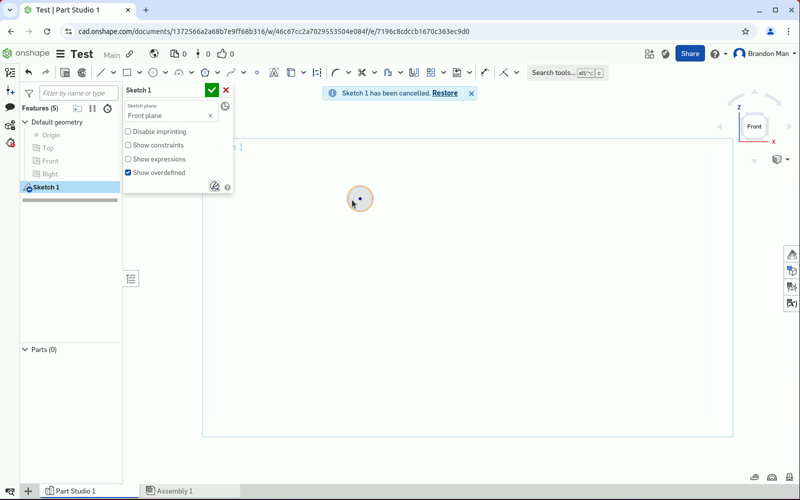
scroll(6)
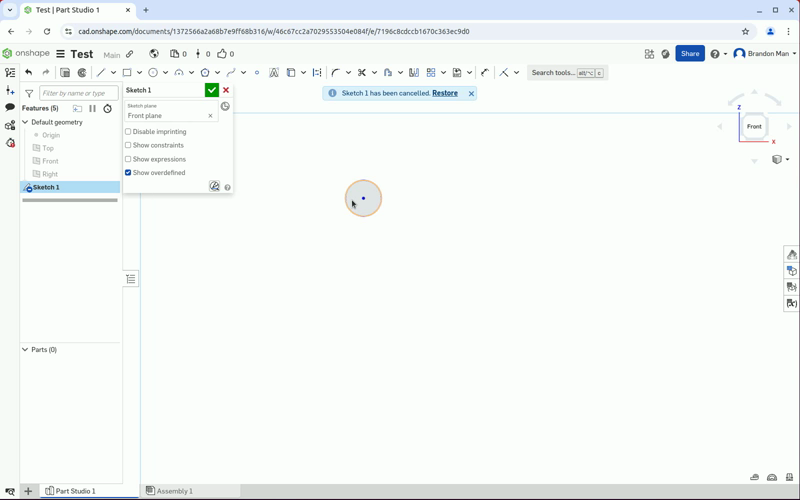
scroll(6)
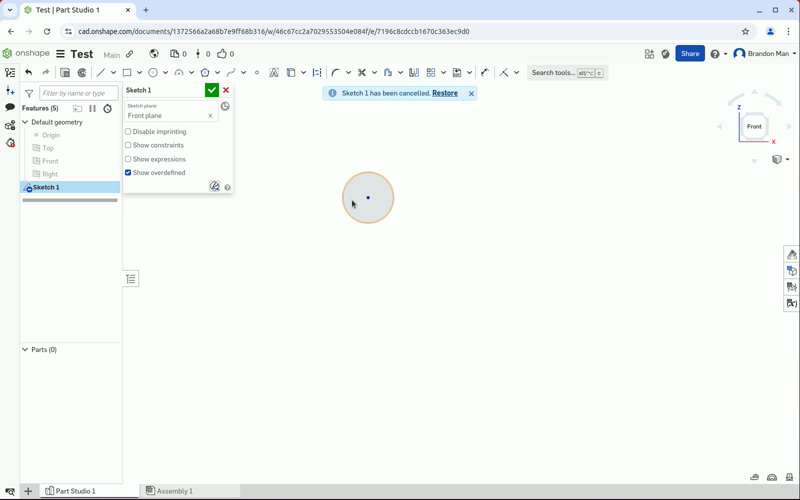
scroll(6)
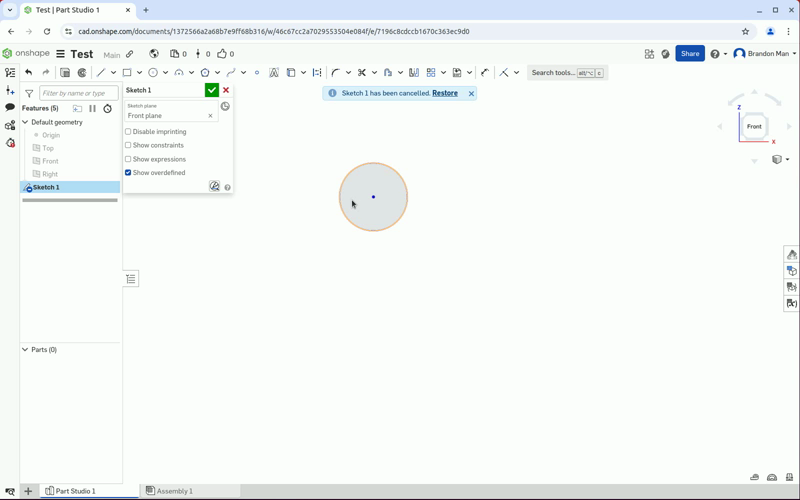
scroll(6)
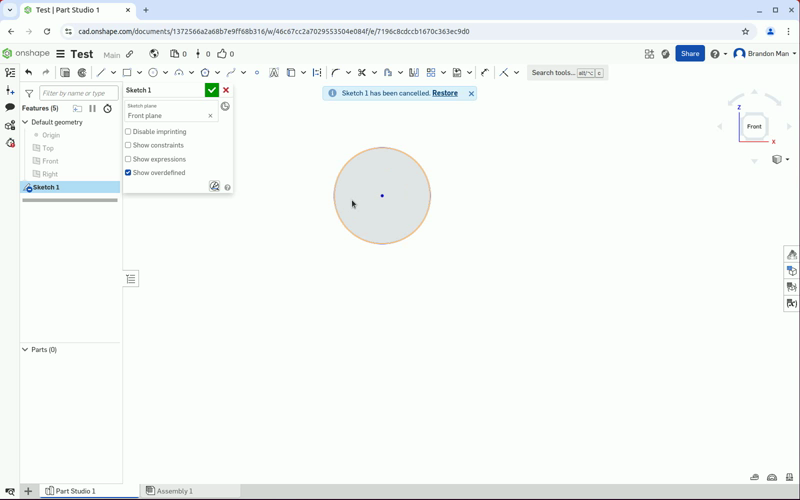
scroll(6)
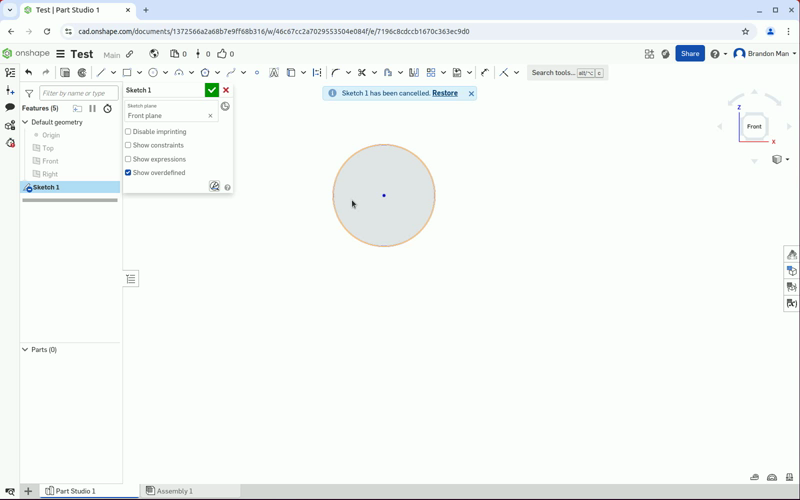
scroll(6)
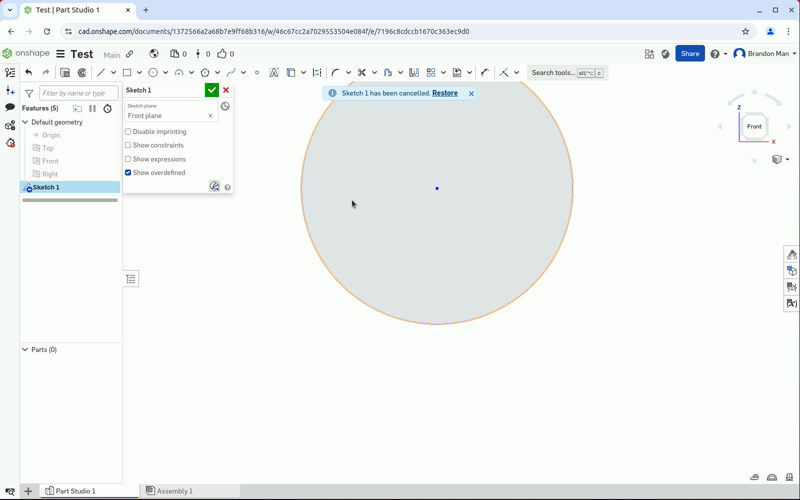
click(352, 199)
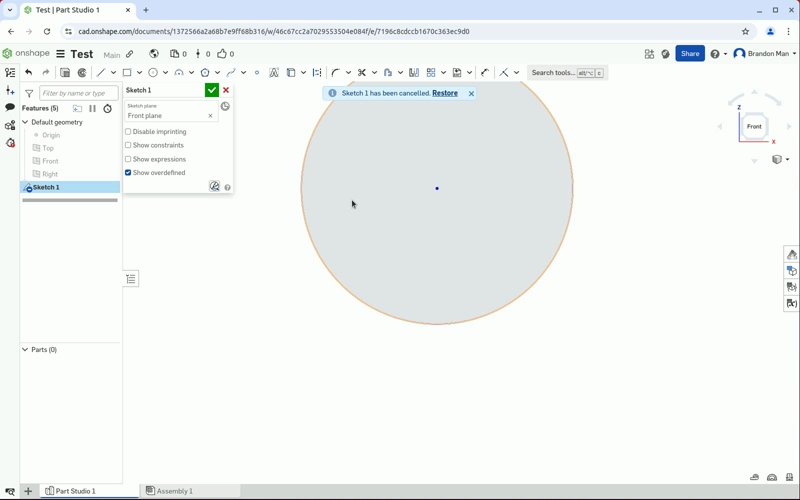
scroll(-6)
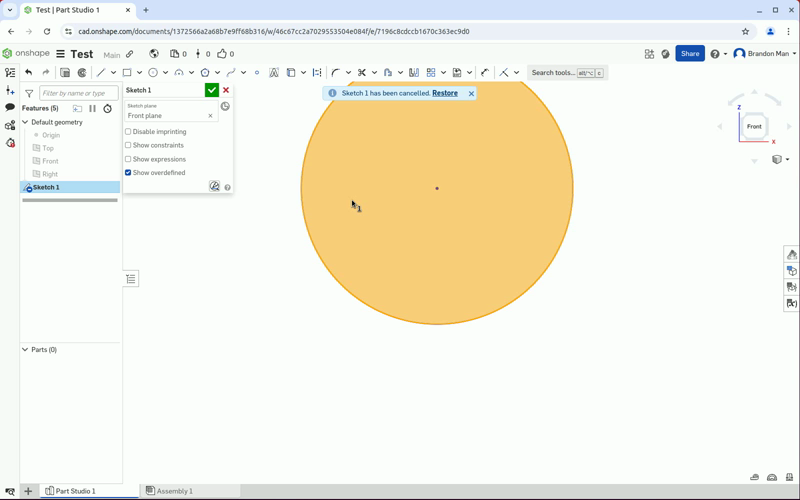
scroll(-6)
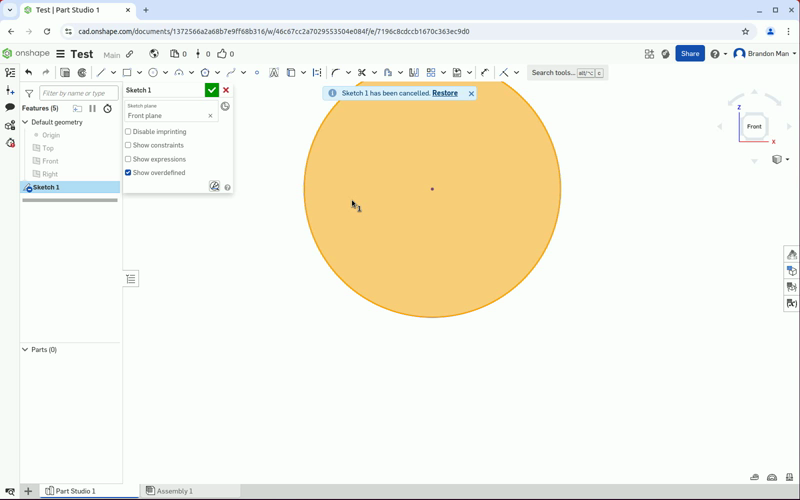
scroll(-6)
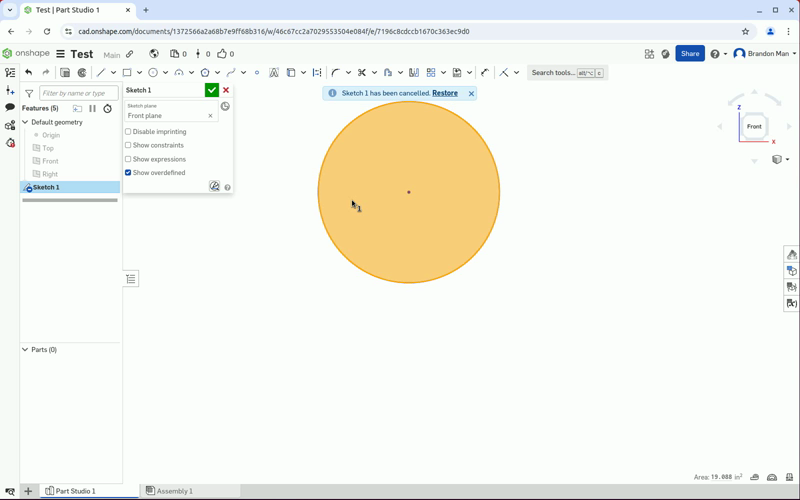
scroll(-6)
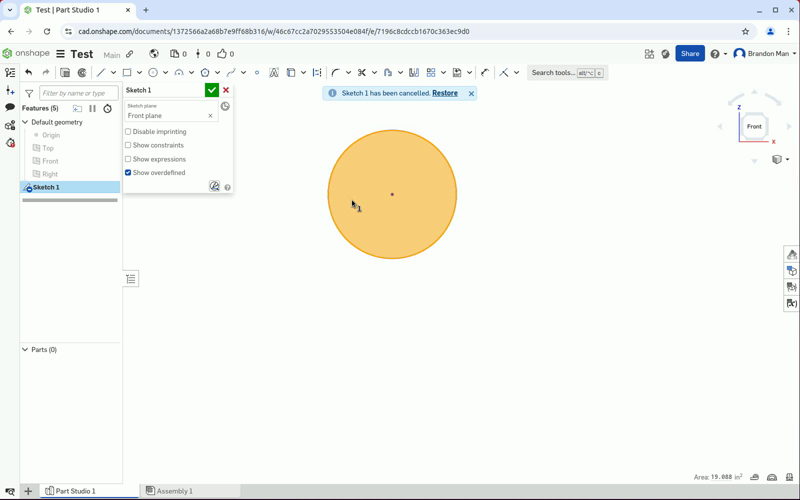
scroll(-6)
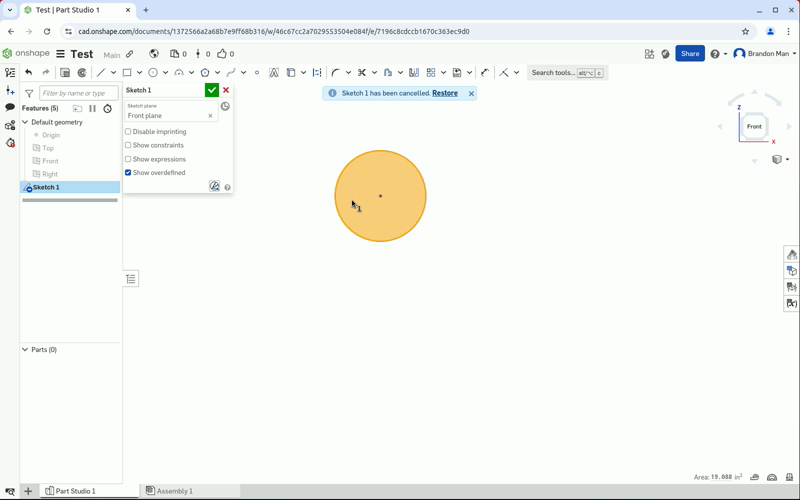
scroll(-6)
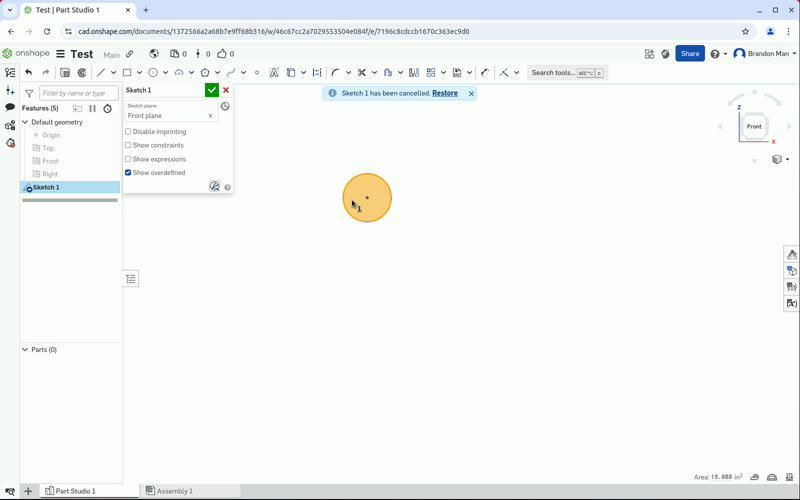
scroll(-6)
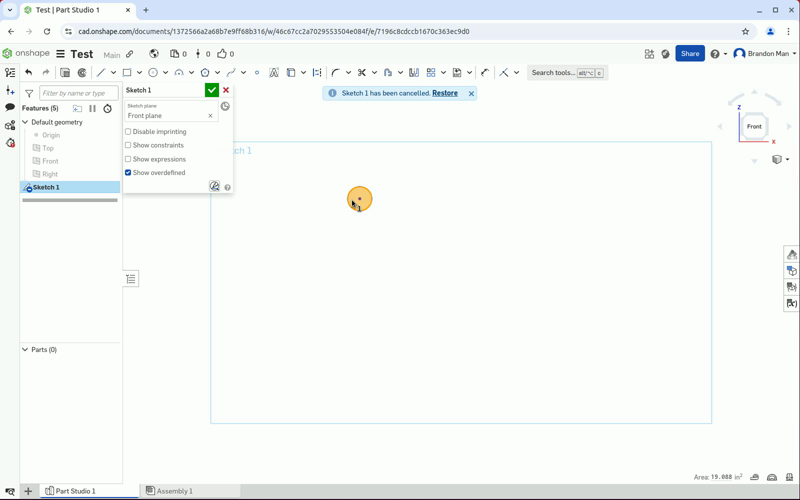
mouse_move(73, 352)
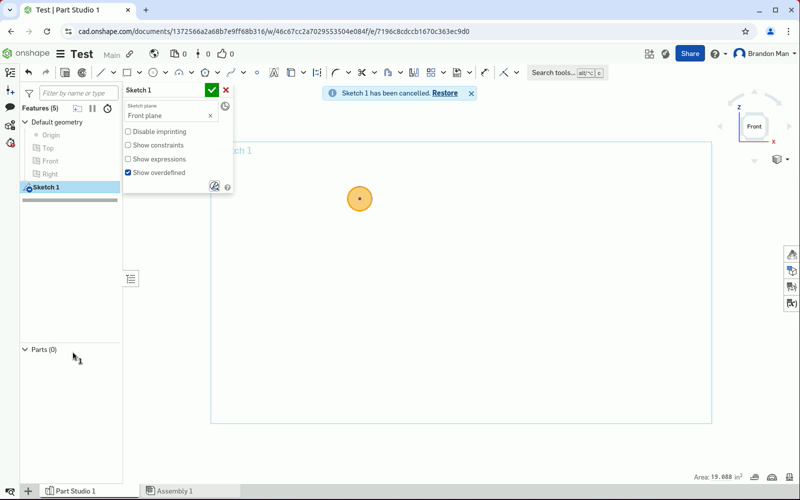
key(shift+y)
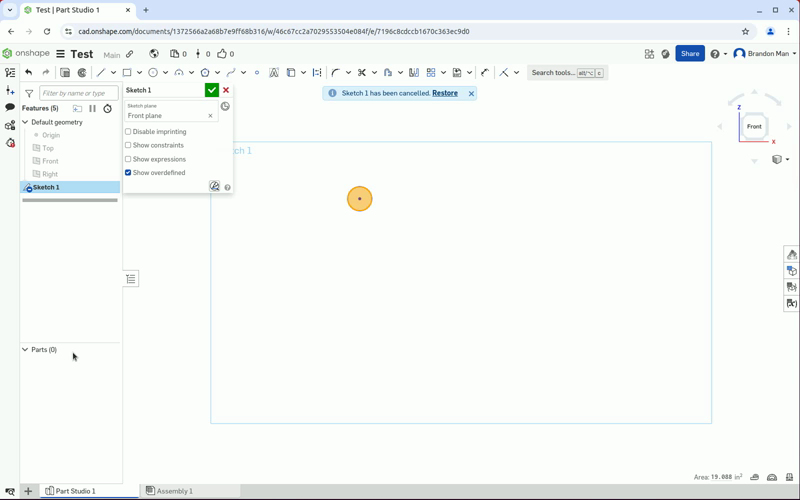
key(shift+e)
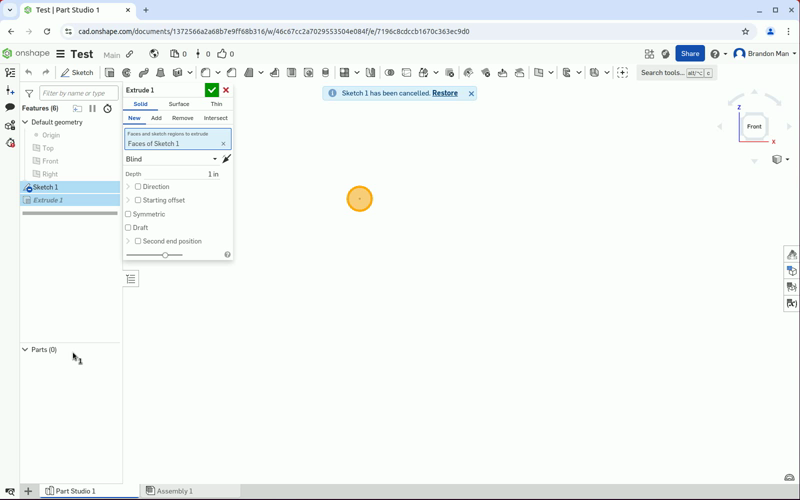
mouse_move(143, 106)
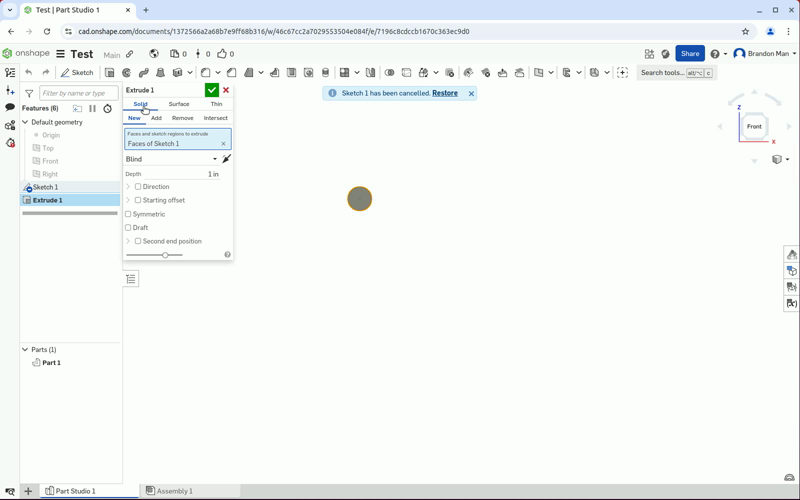
click(143, 106)
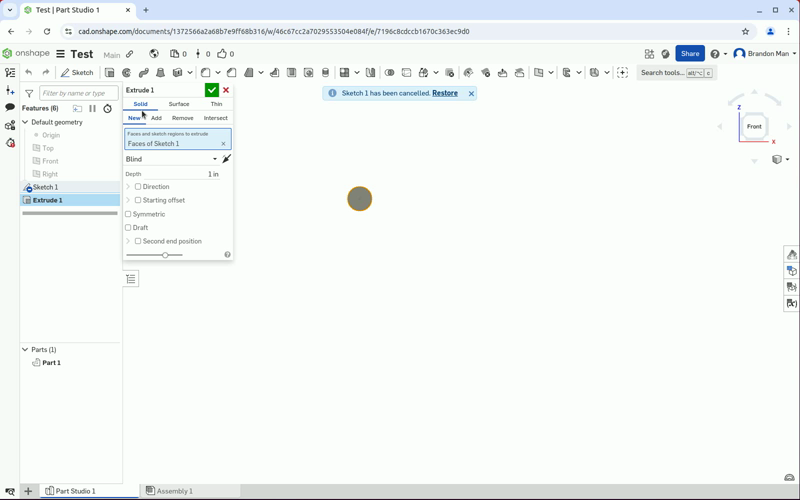
mouse_move(137, 120)
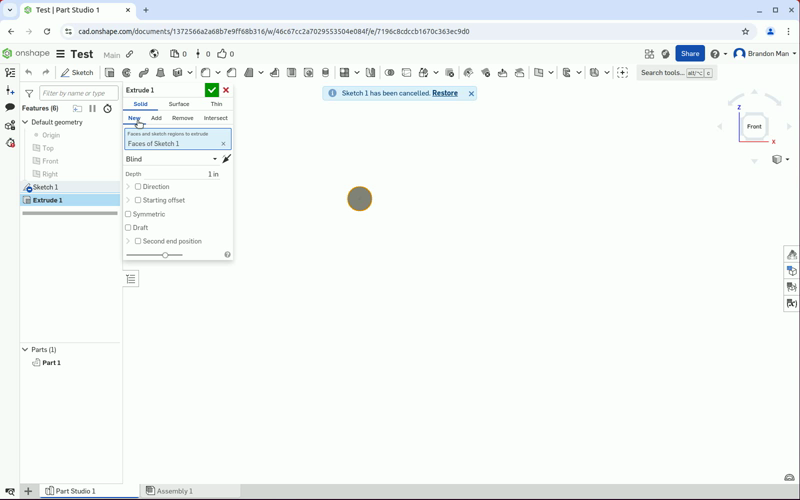
click(137, 120)
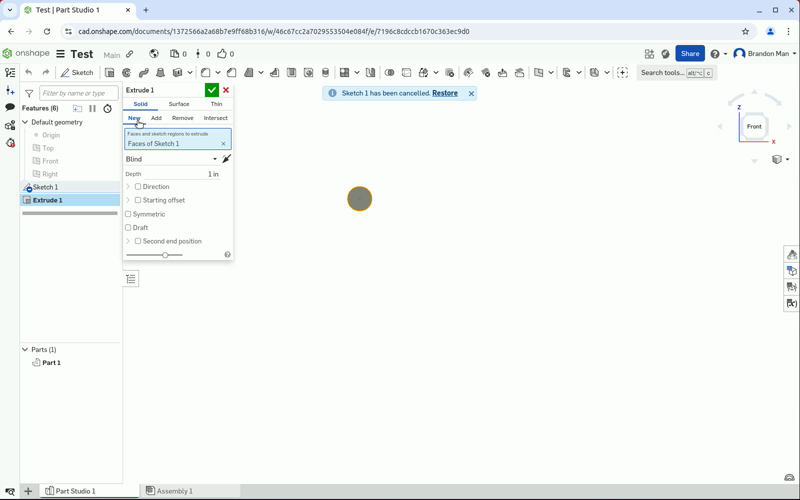
key(tab, 4)
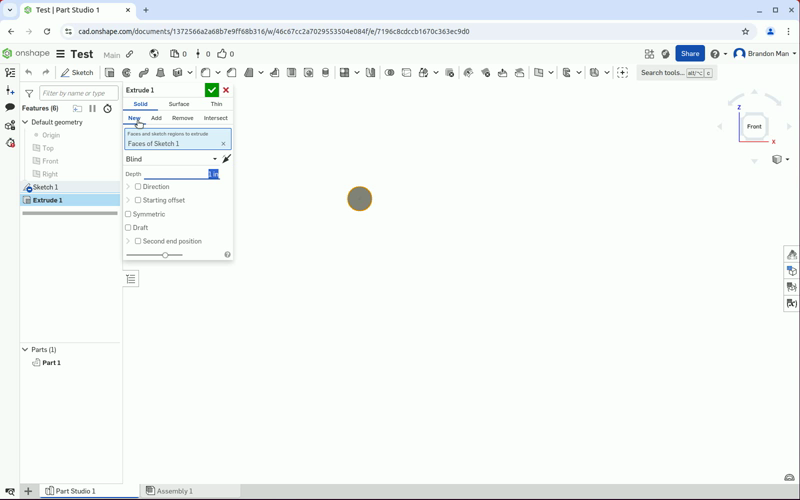
text(6.499)
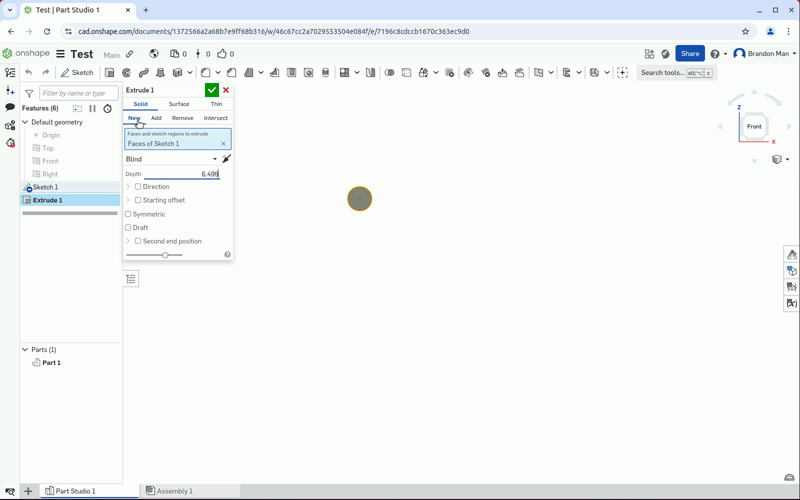
key(enter)
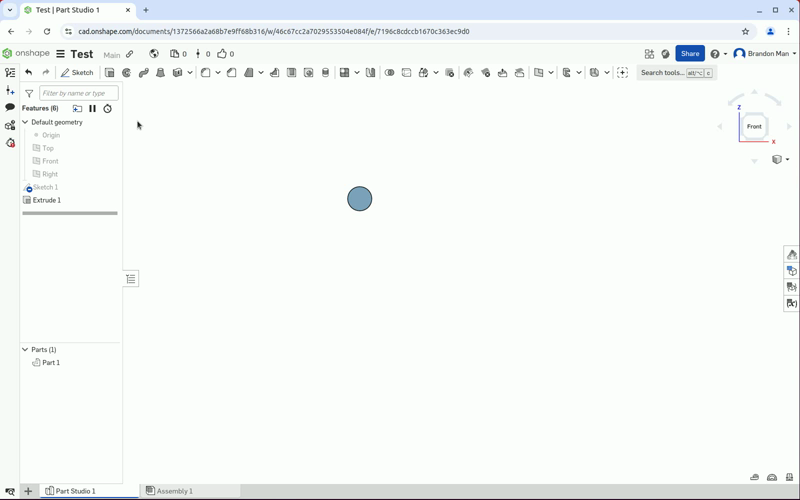
key(shift+h)
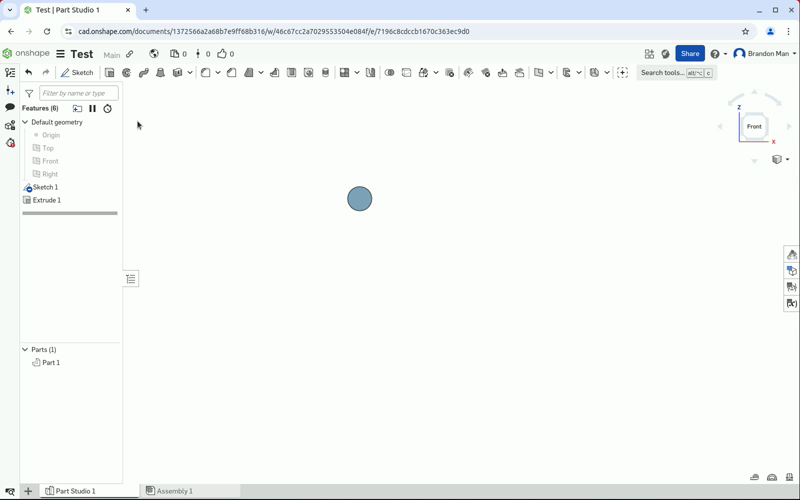
key(shift+h)
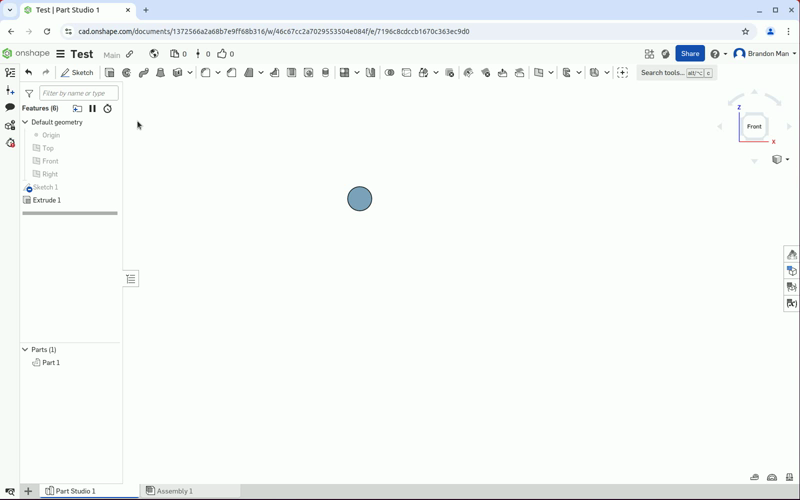
mouse_move(73, 189)
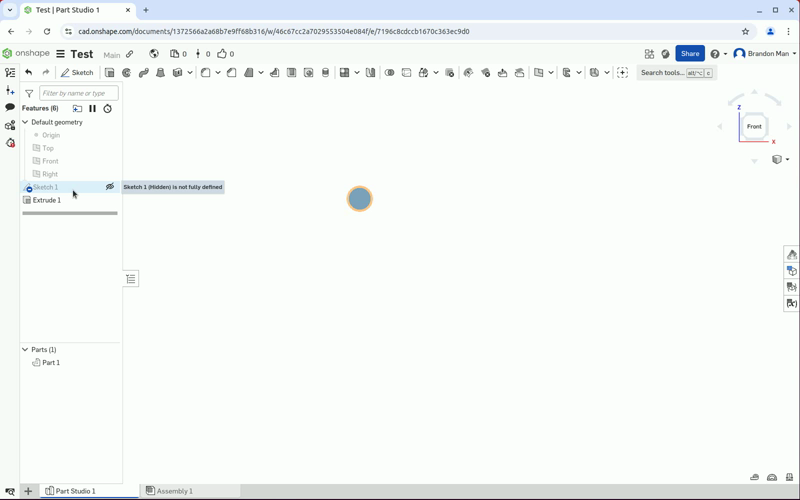
click(73, 189)
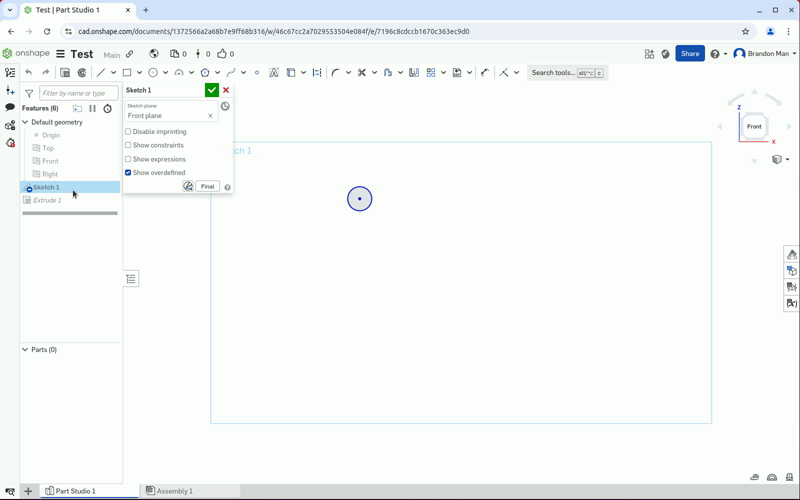
mouse_move(229, 92)
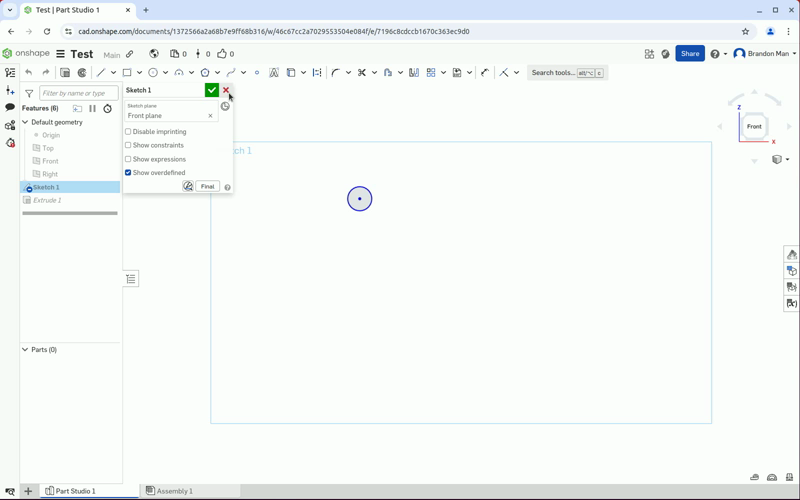
click(229, 92)
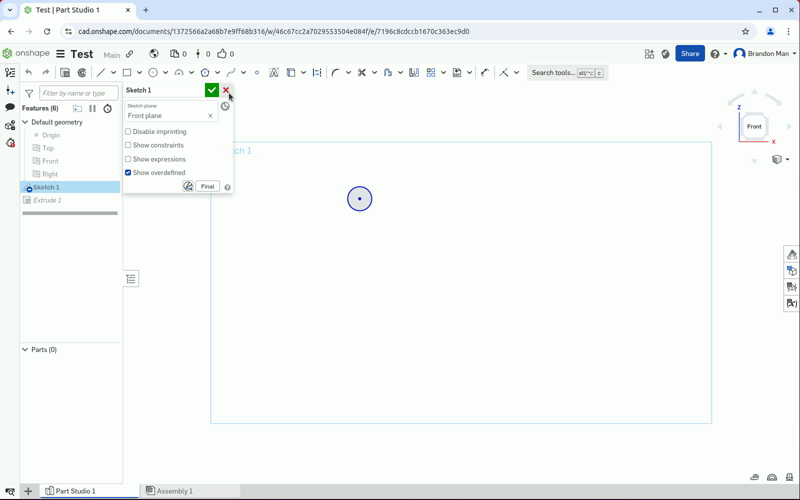
key(shift+s)
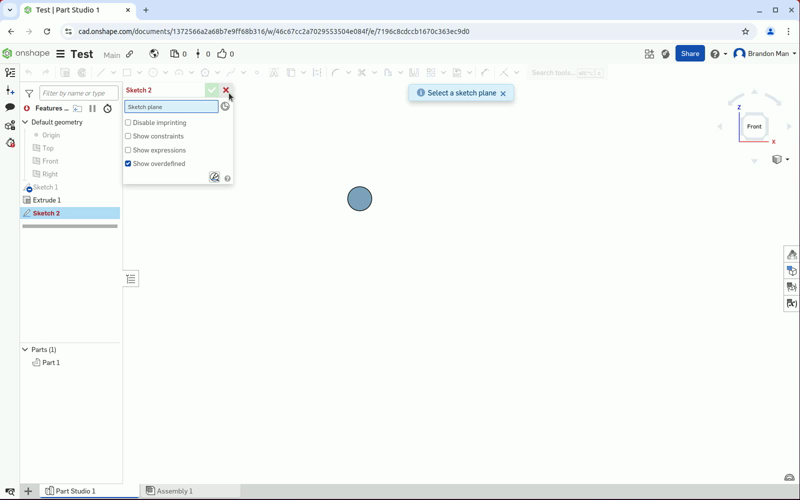
mouse_move(73, 163)
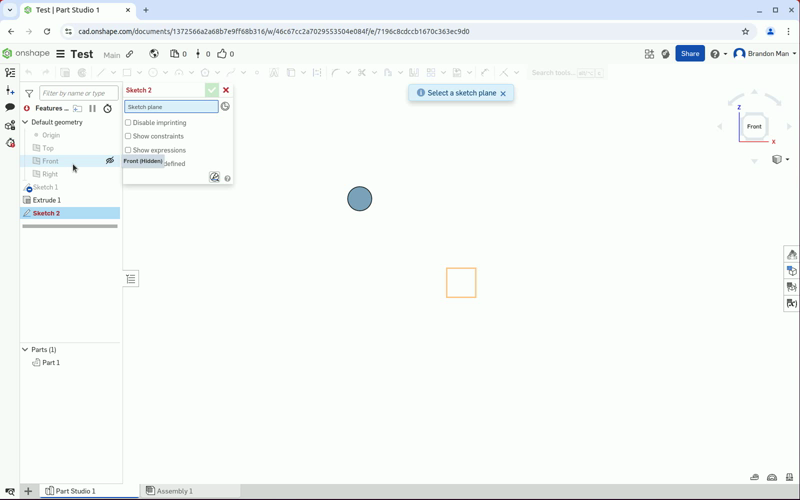
click(73, 163)
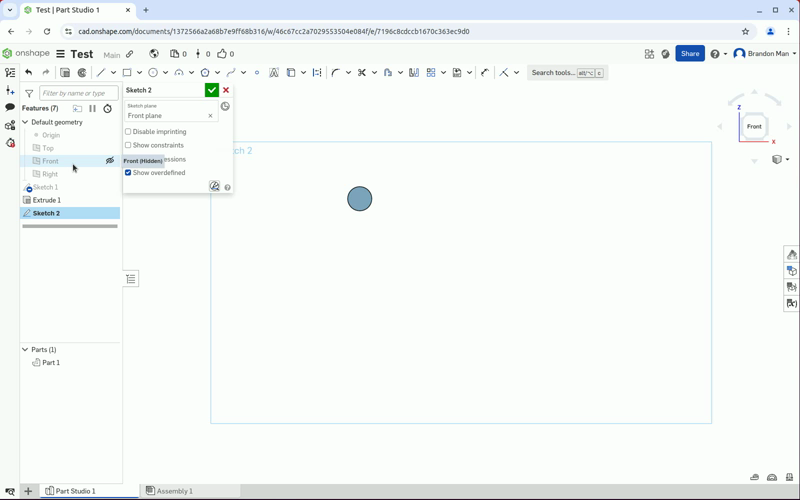
mouse_move(73, 352)
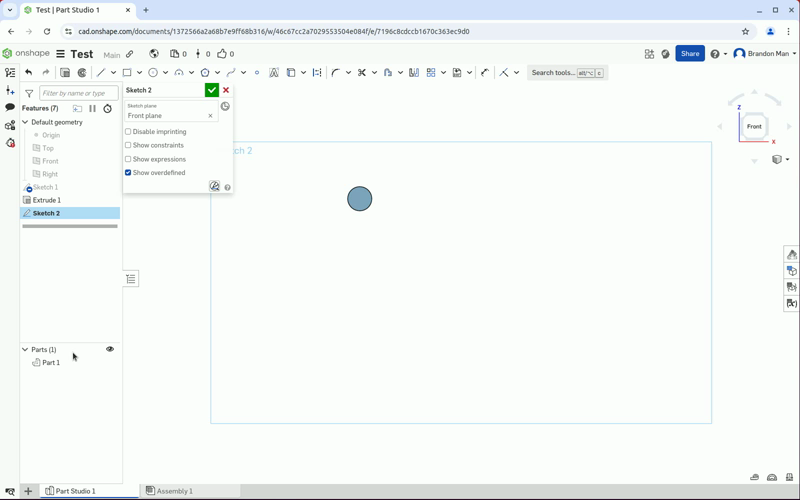
key(y)
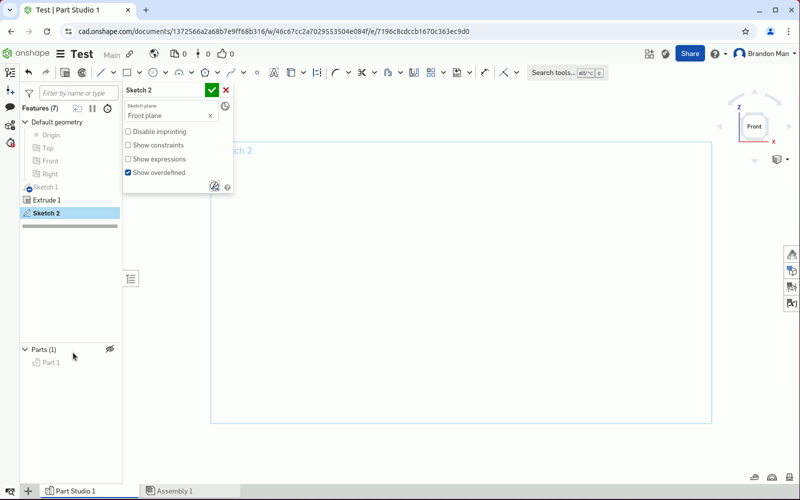
key(c)
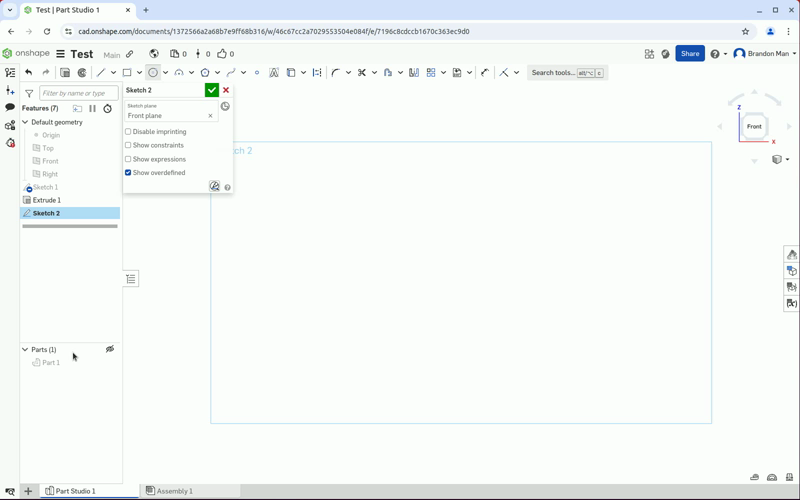
key_down(shift)
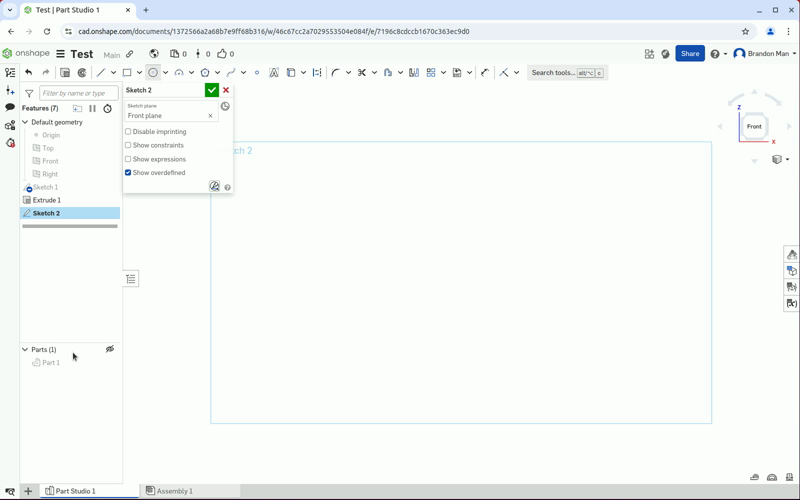
mouse_move(359, 198)
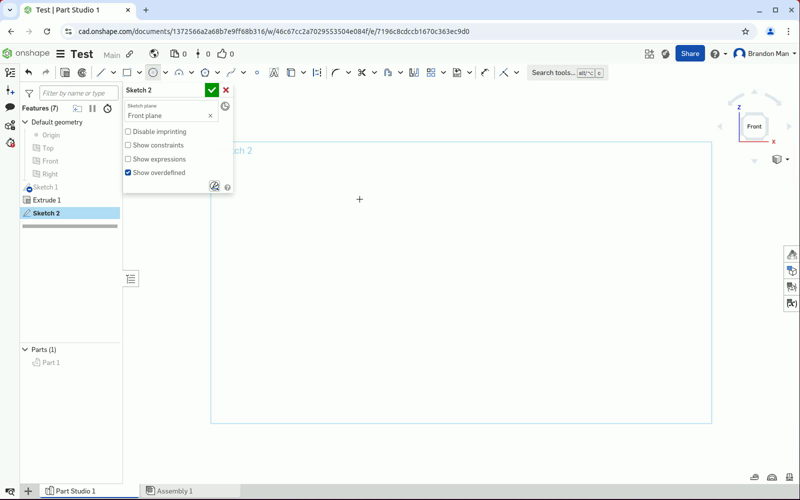
click(359, 198)
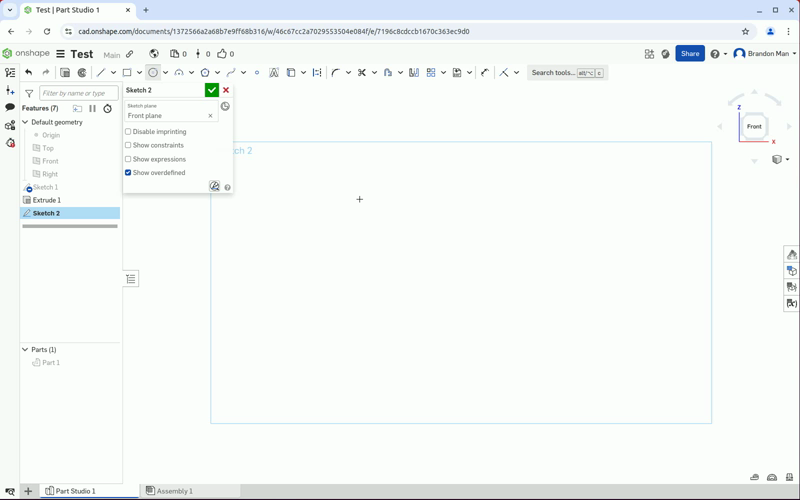
key_up(shift)
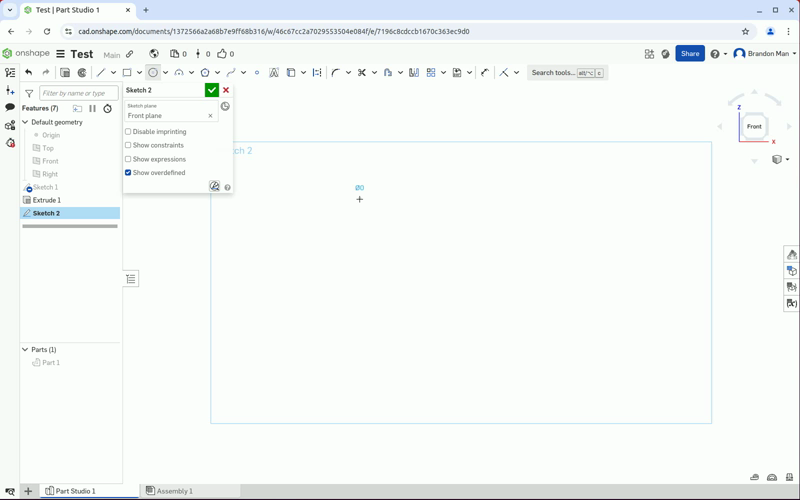
mouse_move(371, 198)
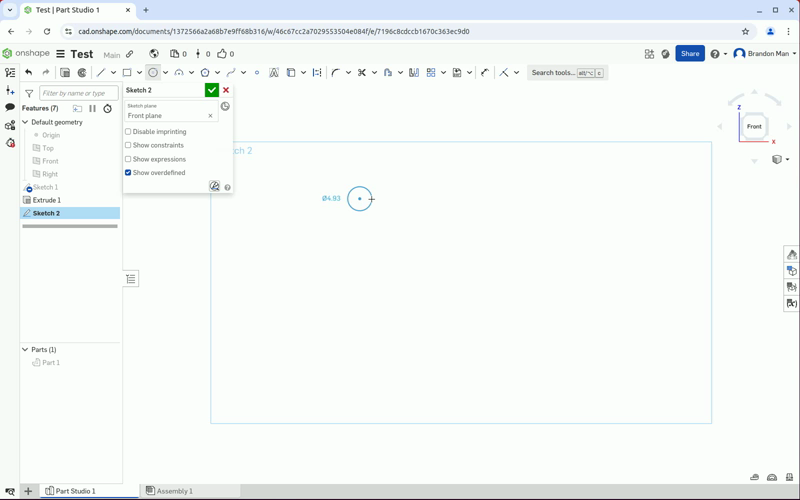
click(371, 198)
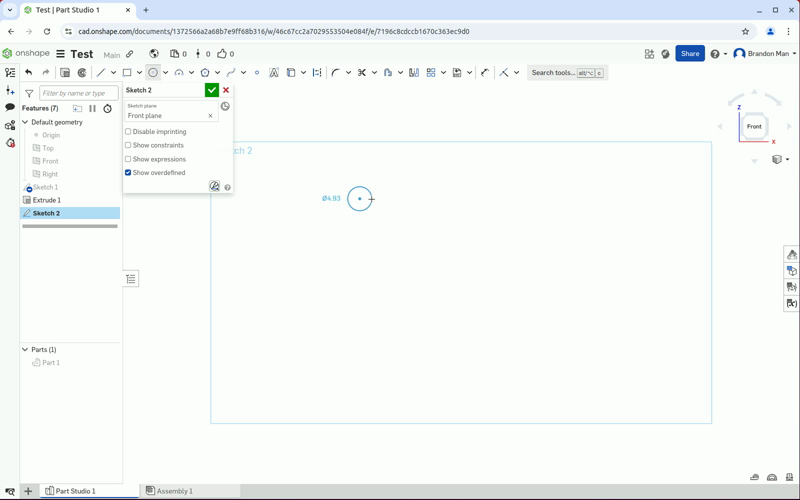
key(esc)
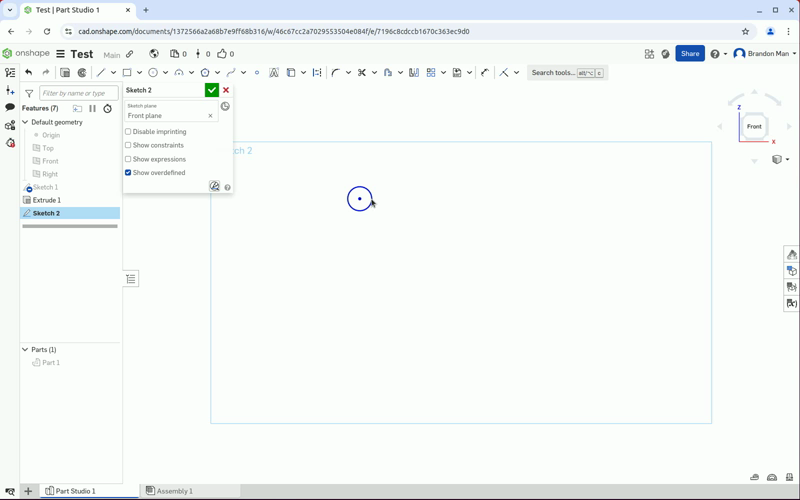
mouse_move(370, 201)
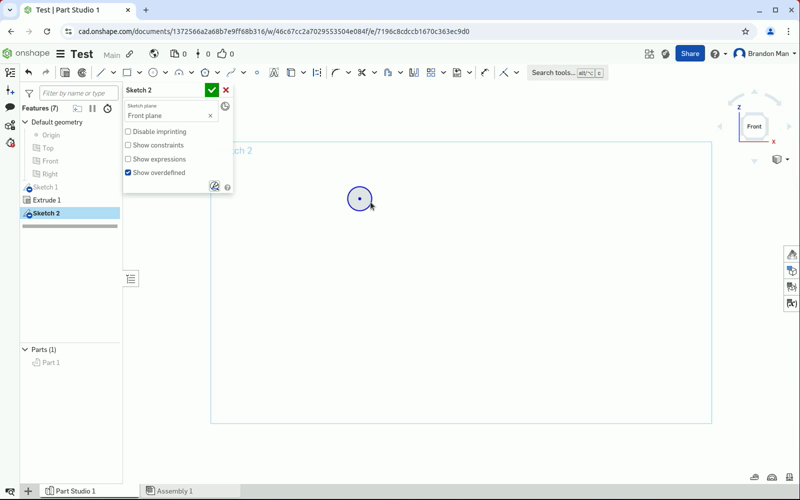
scroll(6)
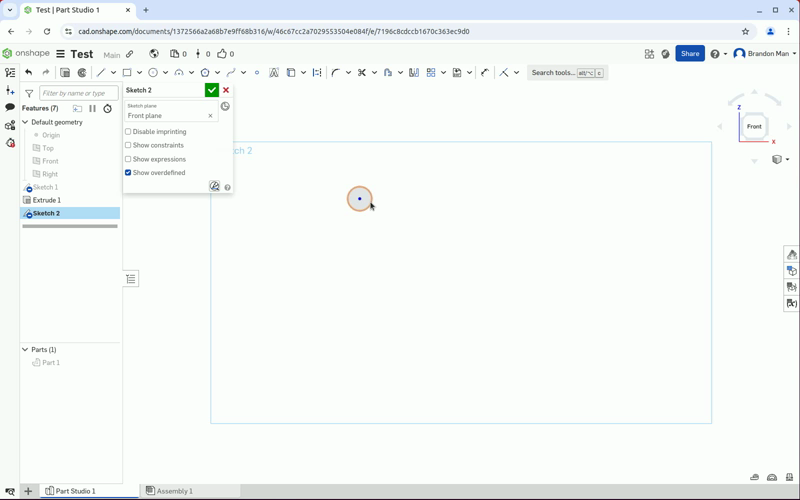
scroll(6)
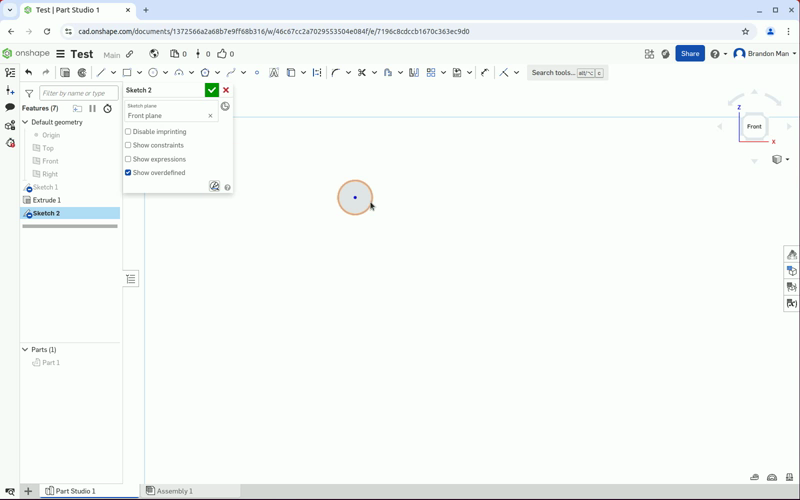
scroll(6)
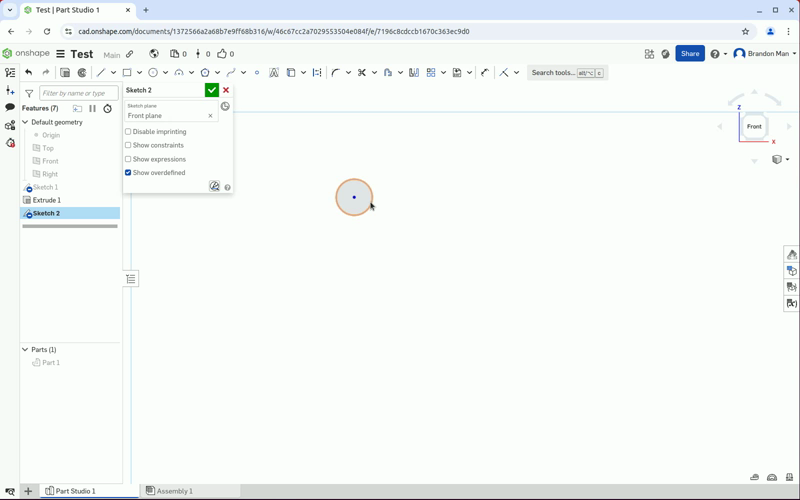
scroll(6)
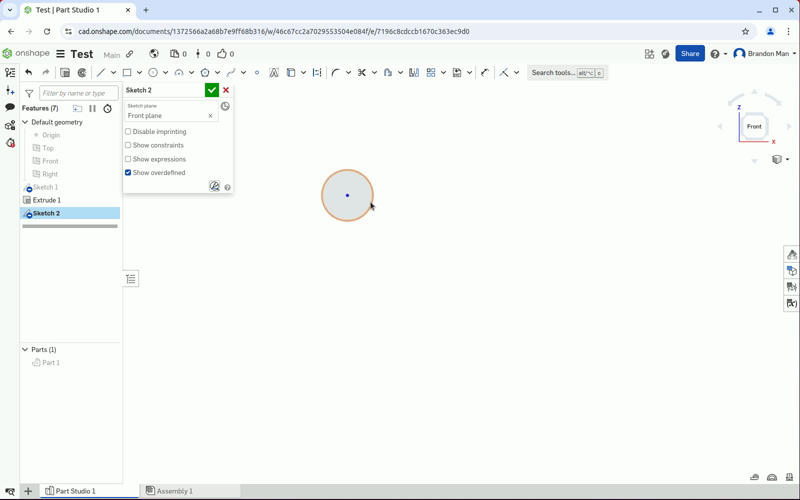
scroll(6)
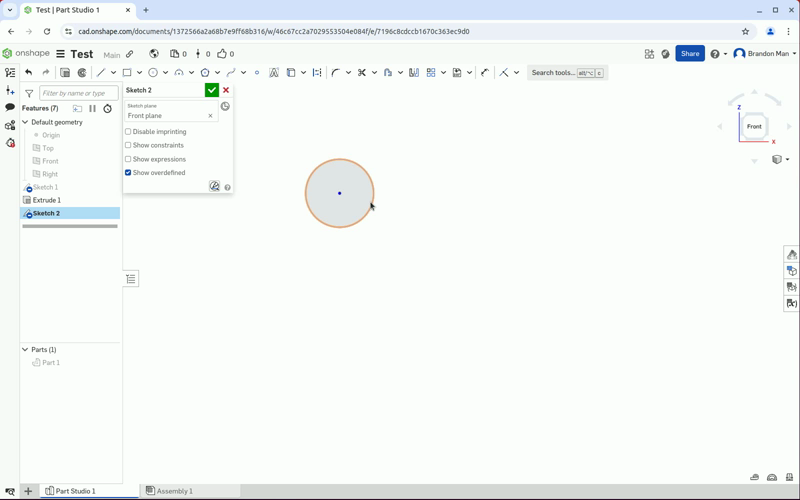
scroll(6)
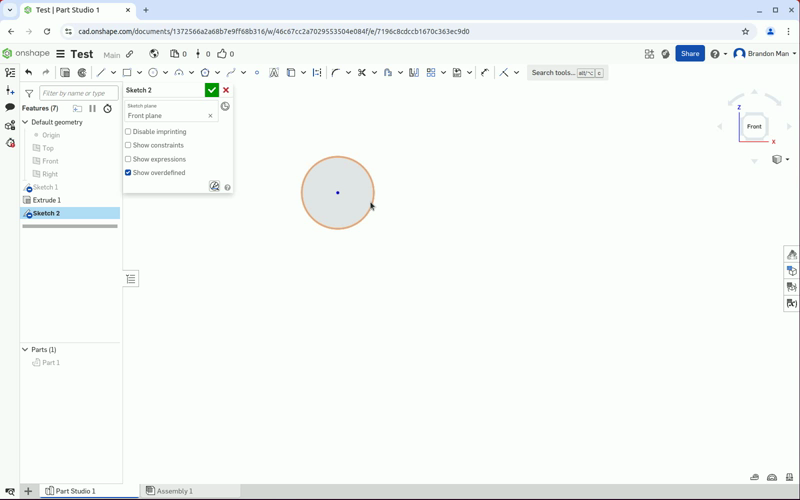
scroll(6)
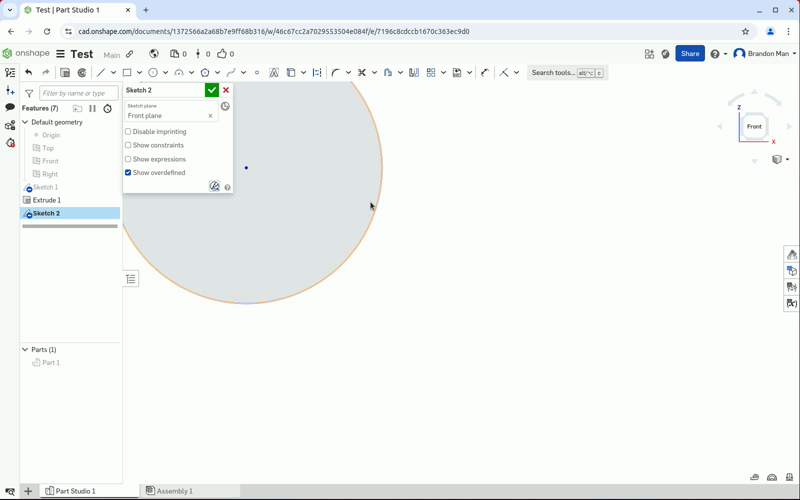
click(370, 201)
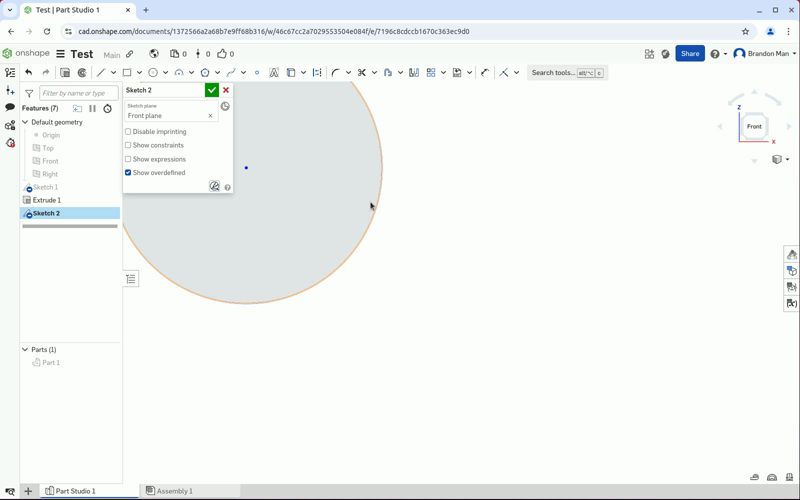
scroll(-6)
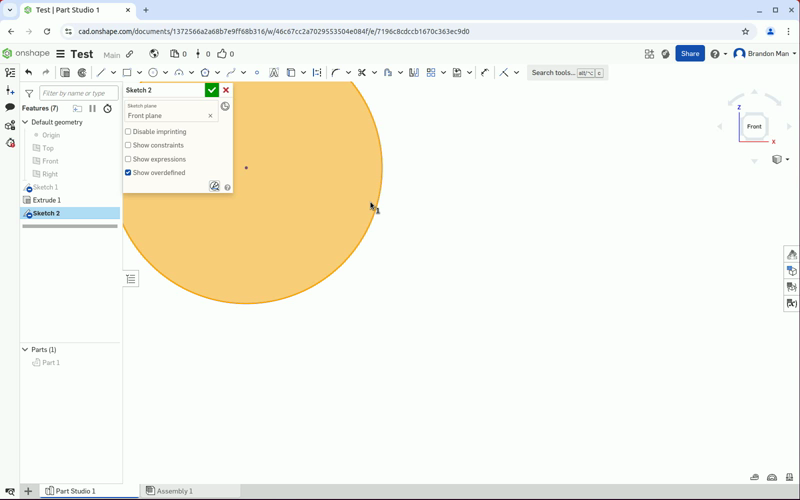
scroll(-6)
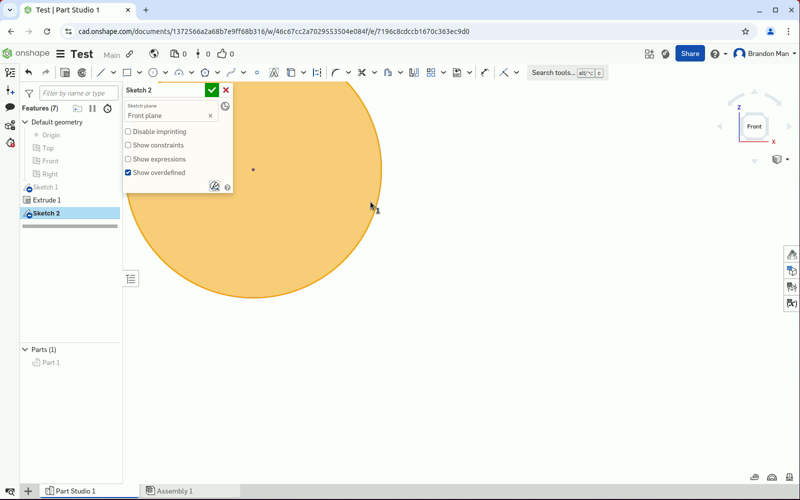
scroll(-6)
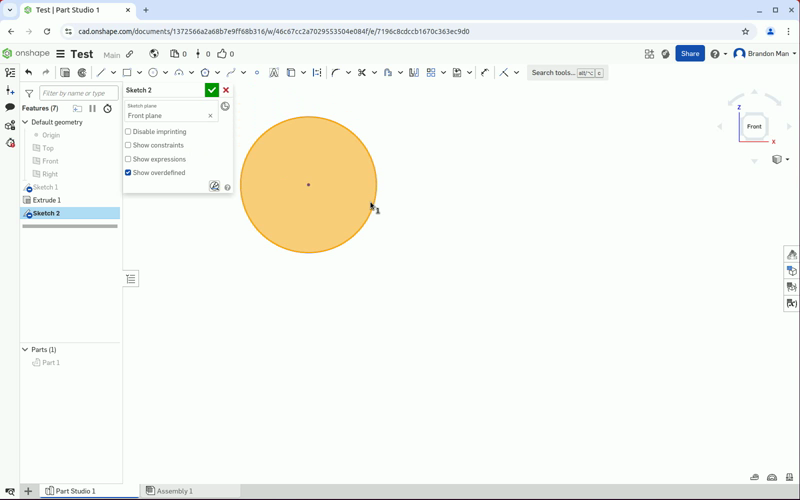
scroll(-6)
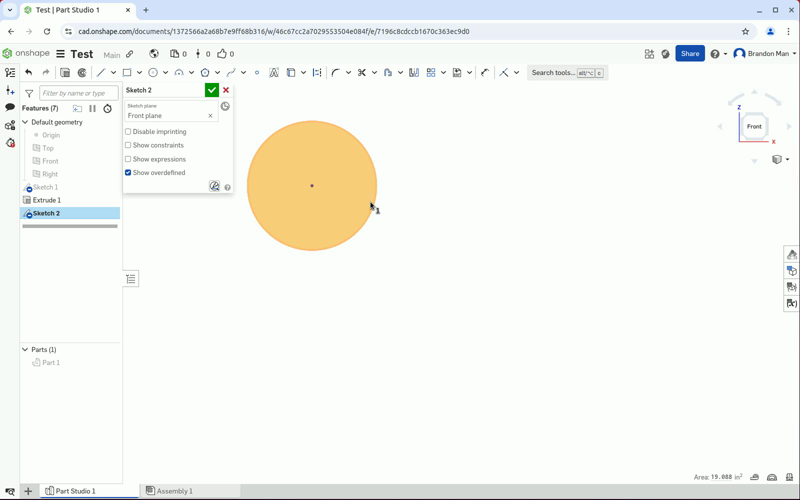
scroll(-6)
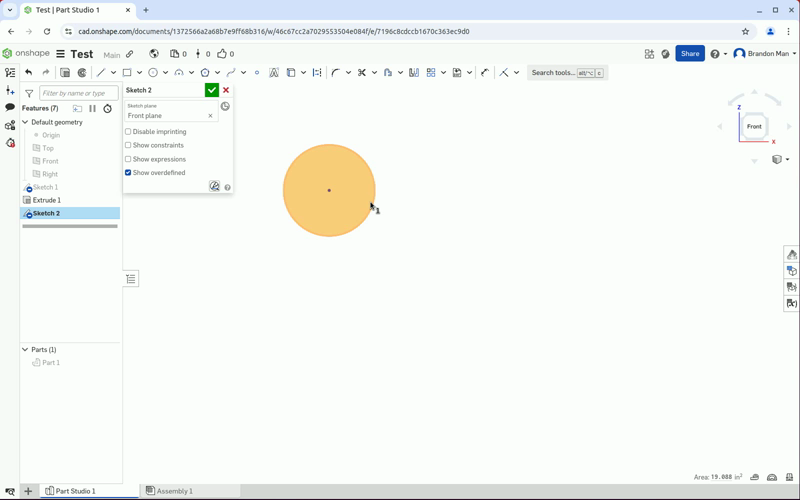
scroll(-6)
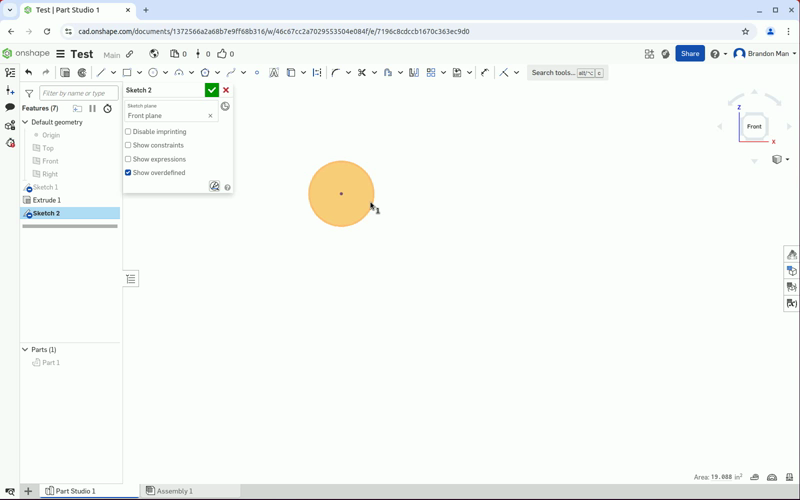
scroll(-6)
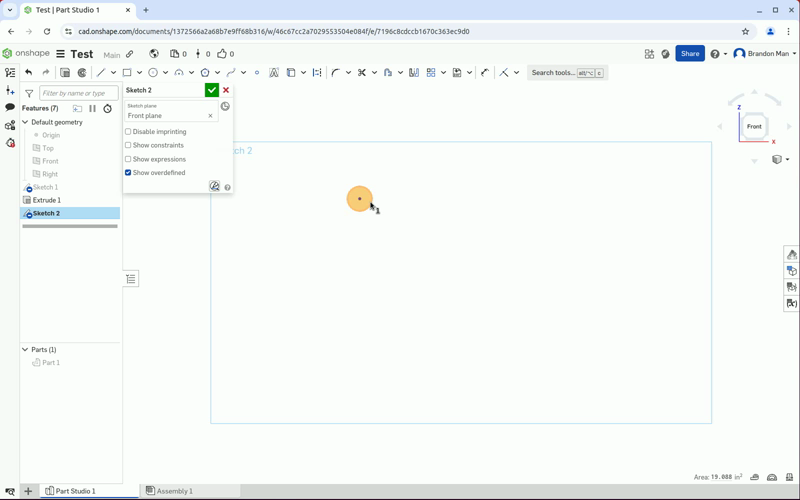
mouse_move(73, 352)
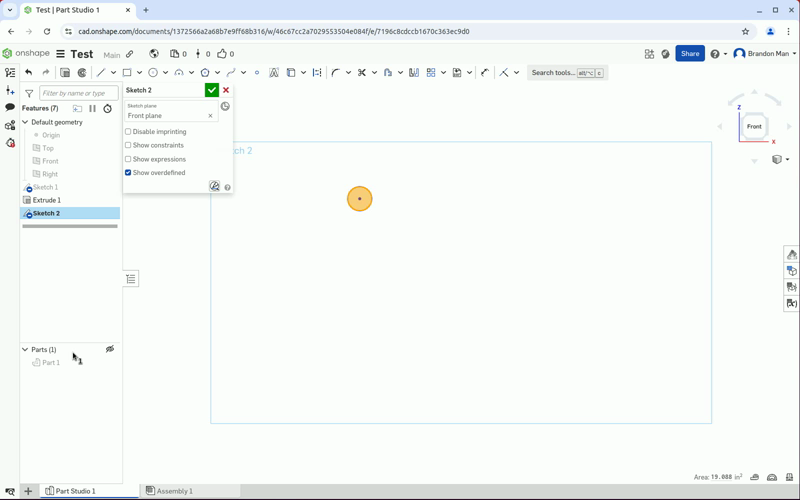
key(shift+y)
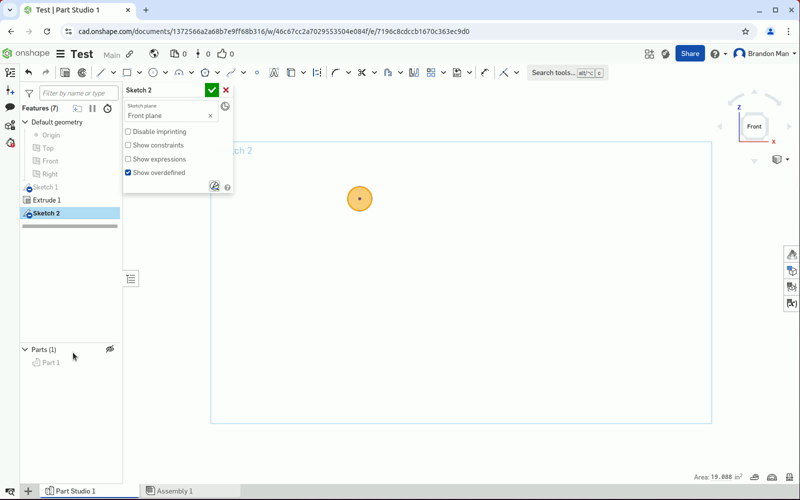
key(shift+e)
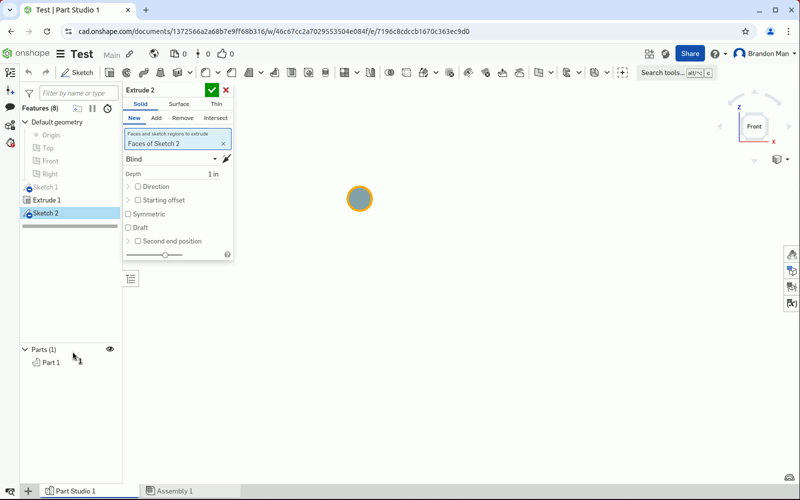
mouse_move(143, 106)
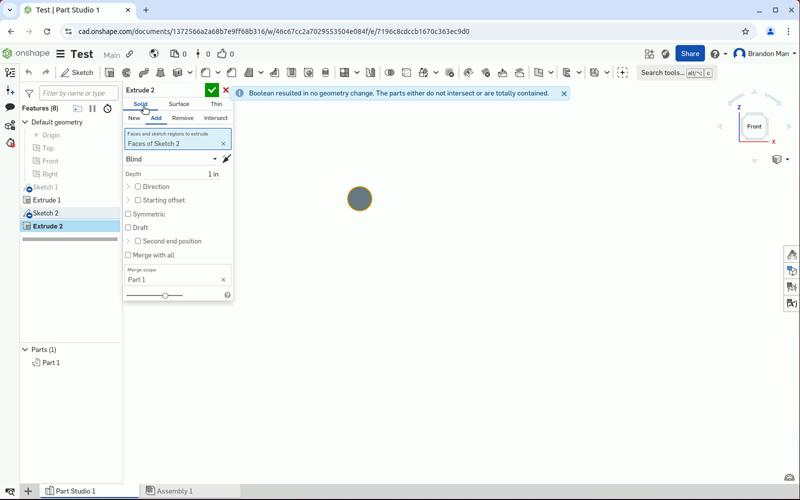
click(143, 106)
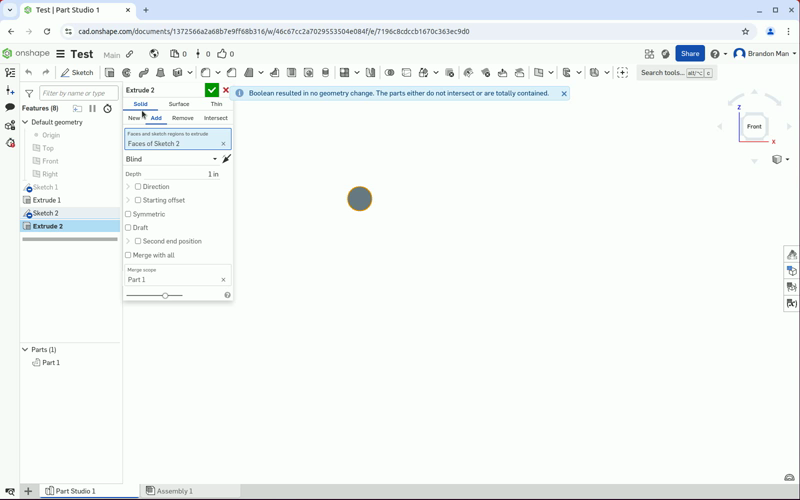
mouse_move(137, 120)
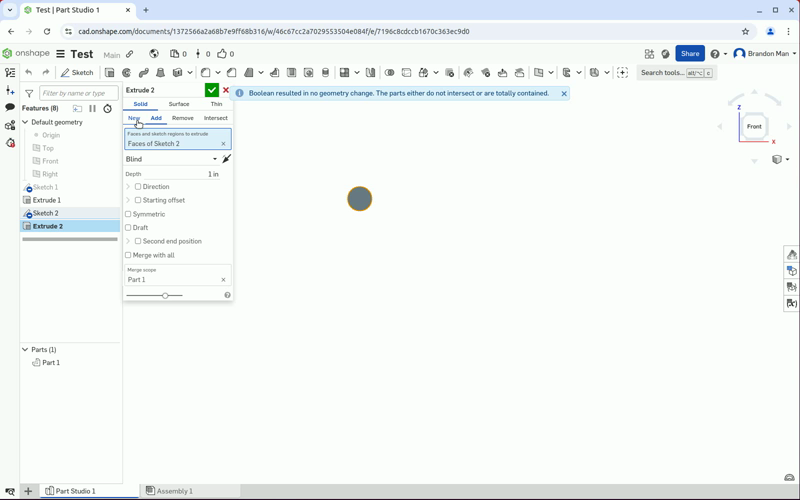
click(137, 120)
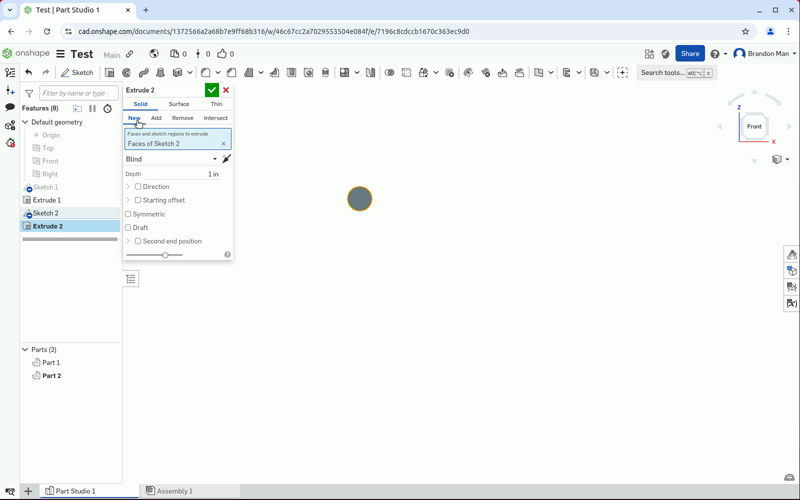
key(tab, 4)
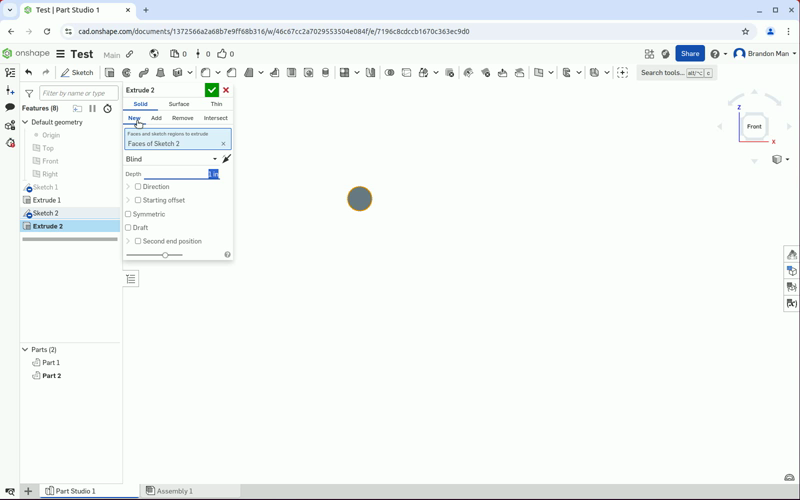
text(6.499)
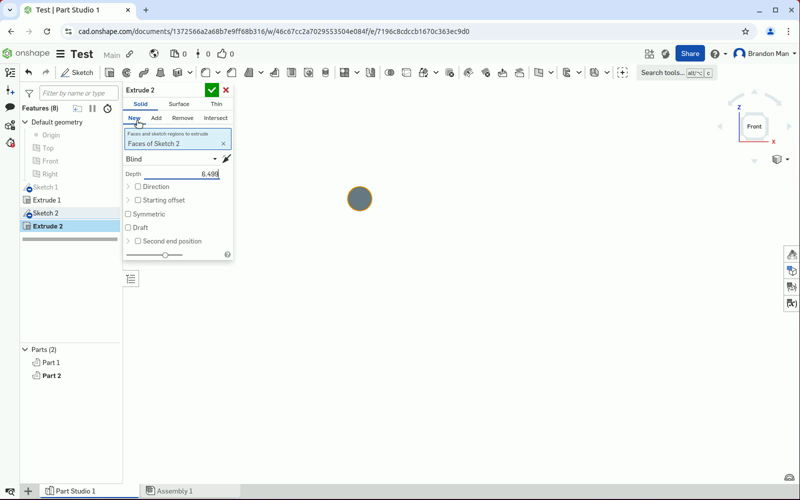
key(enter)
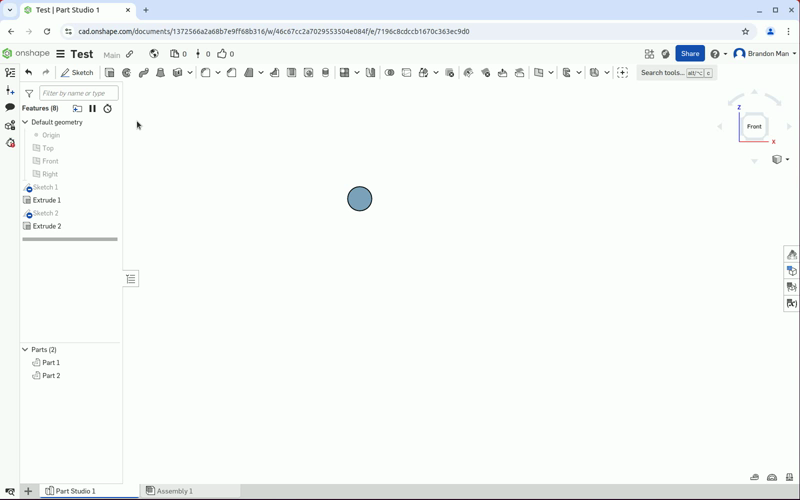
key(shift+h)
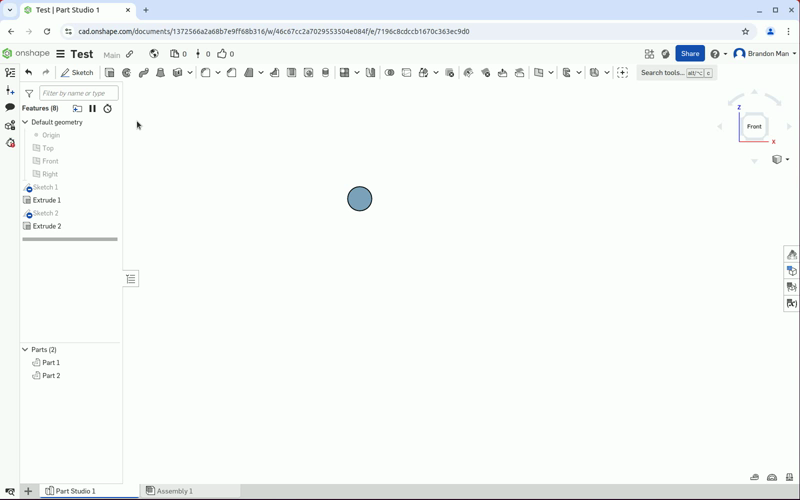
key(shift+h)
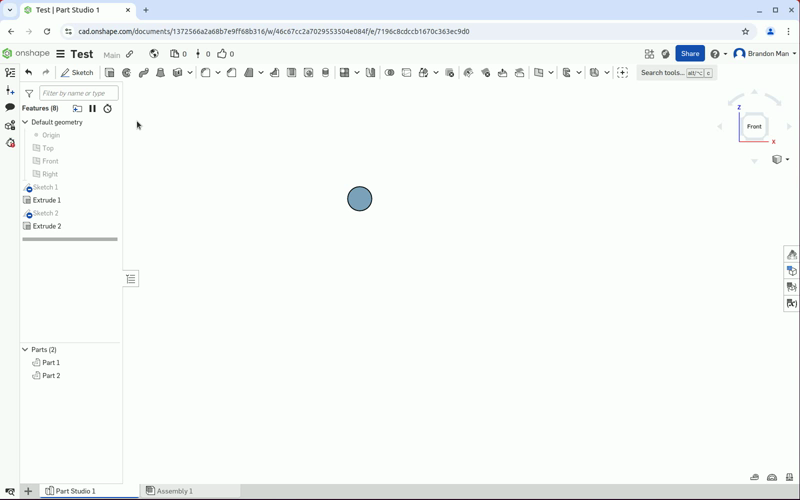
key(shift+7)
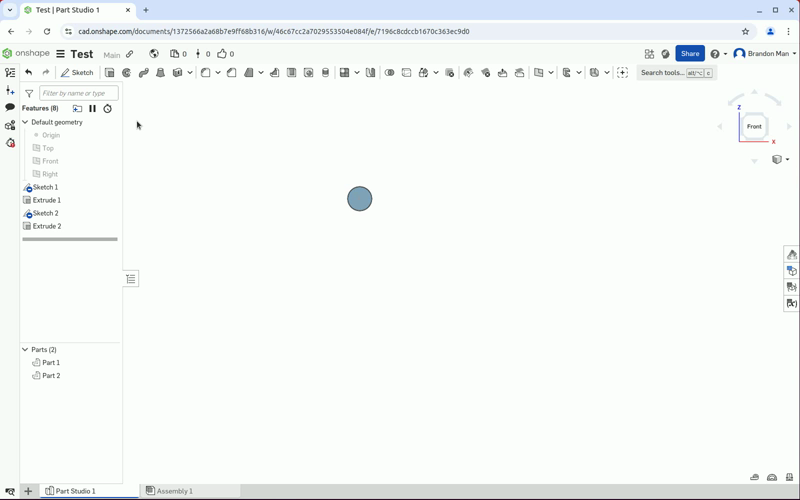
key(left, 2)
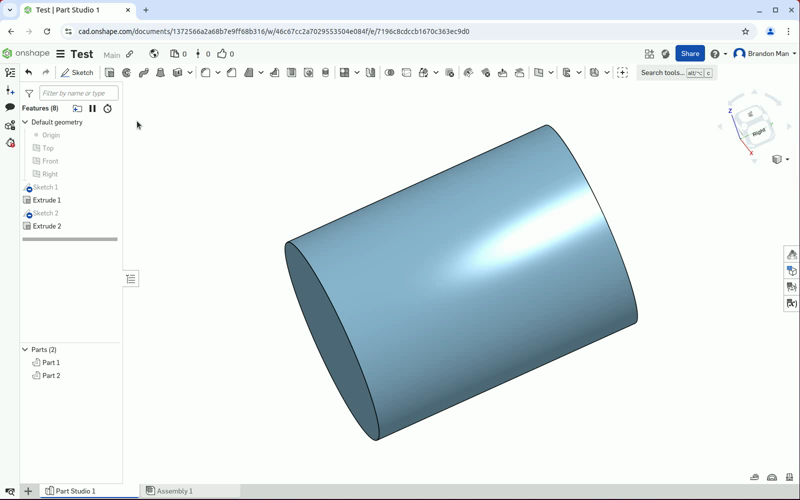
key(down, 2)
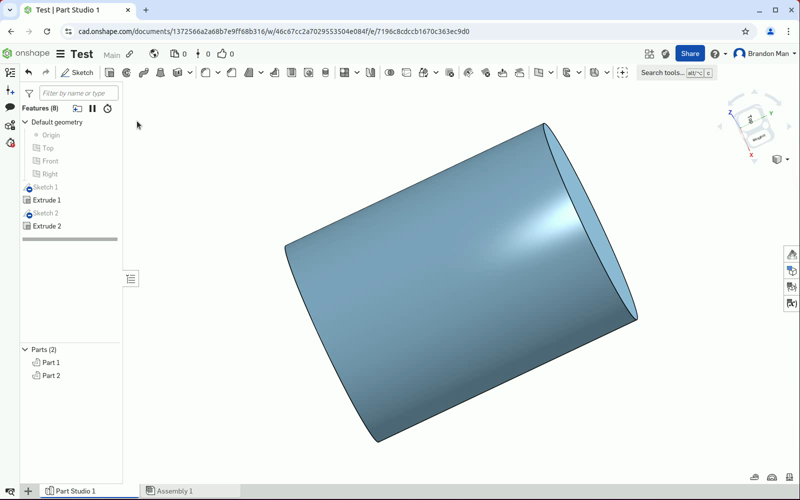
key(up, 2)
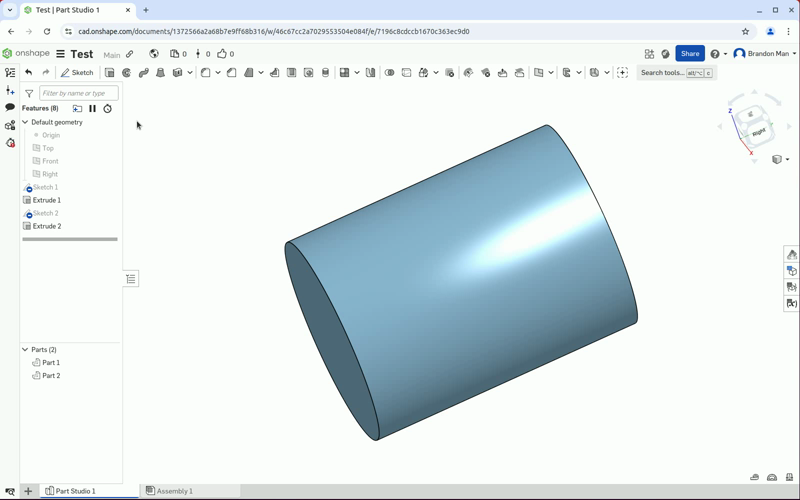
key(right, 2)
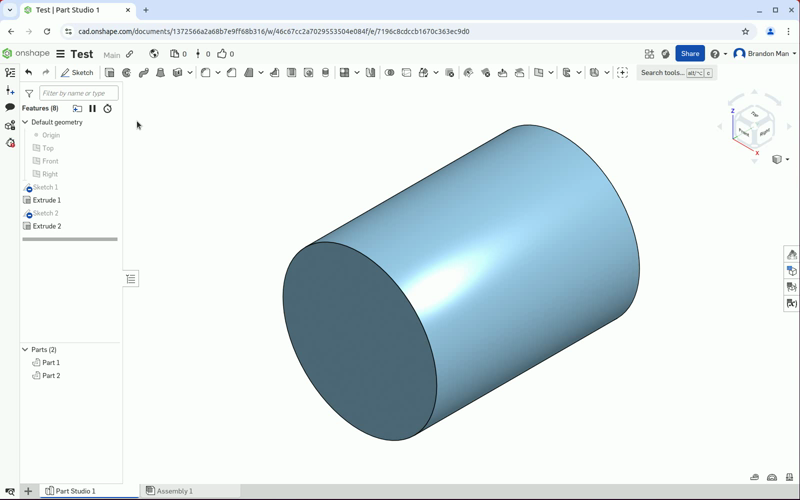
mouse_move(73, 189)
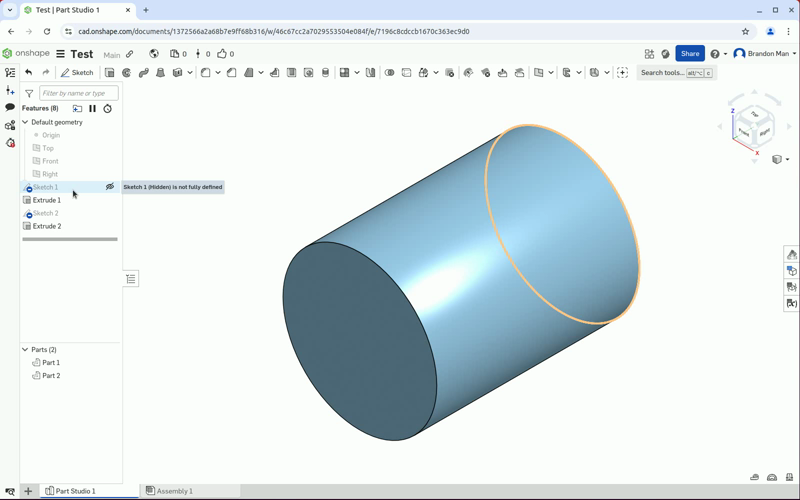
click(73, 189)